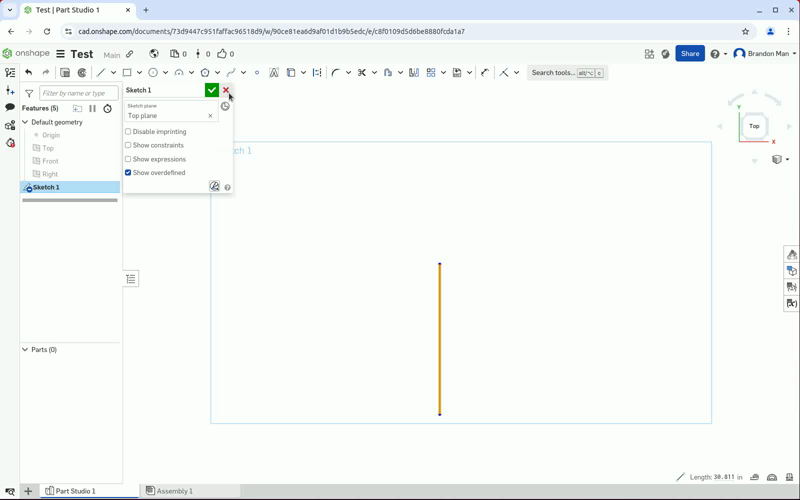
key(shift+h)
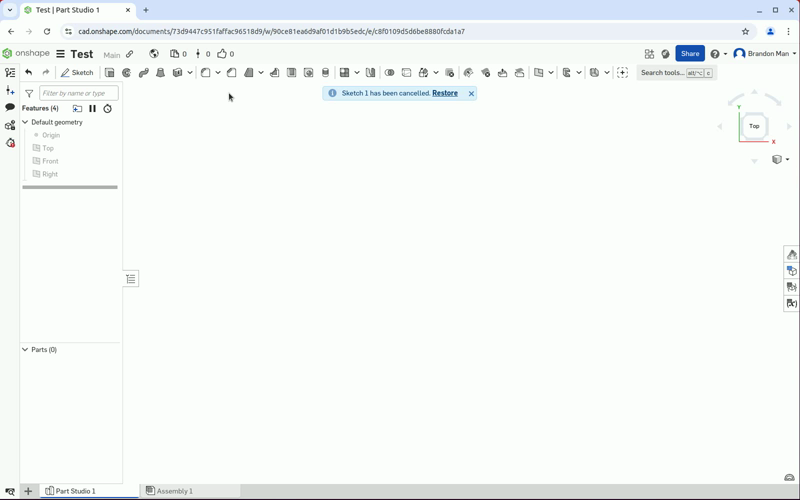
mouse_move(73, 352)
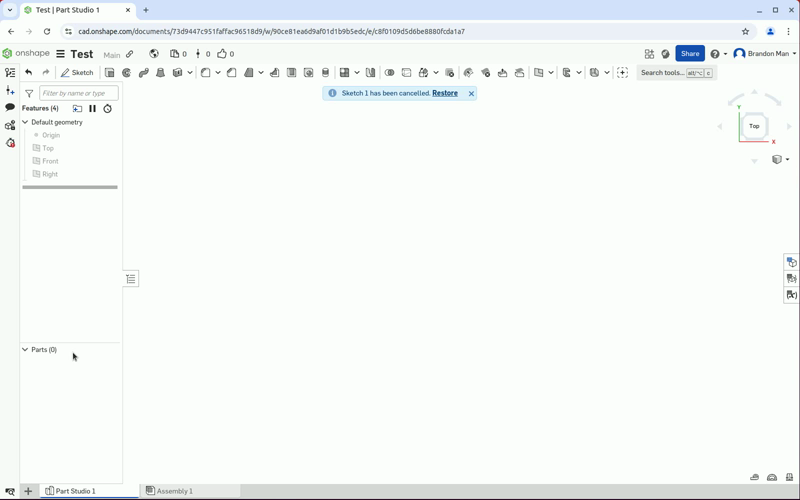
key(y)
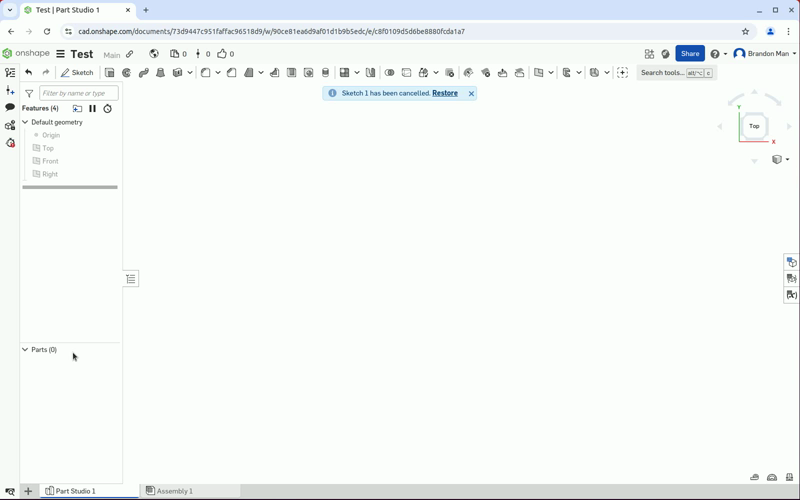
key(shift+p)
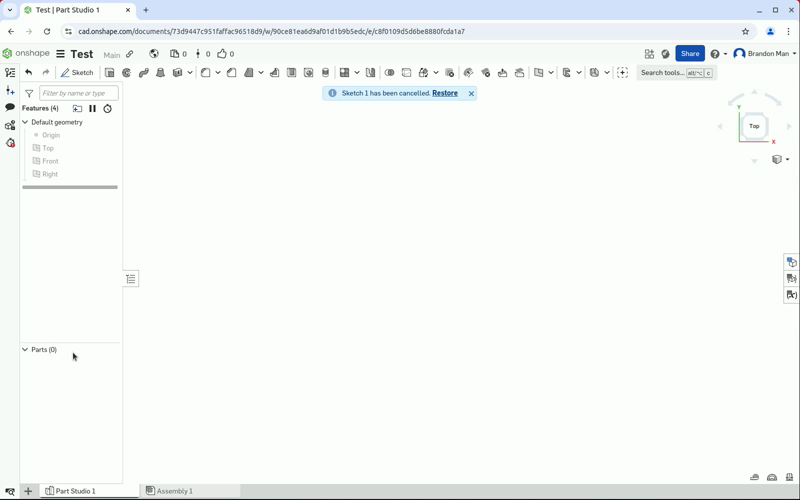
key(space)
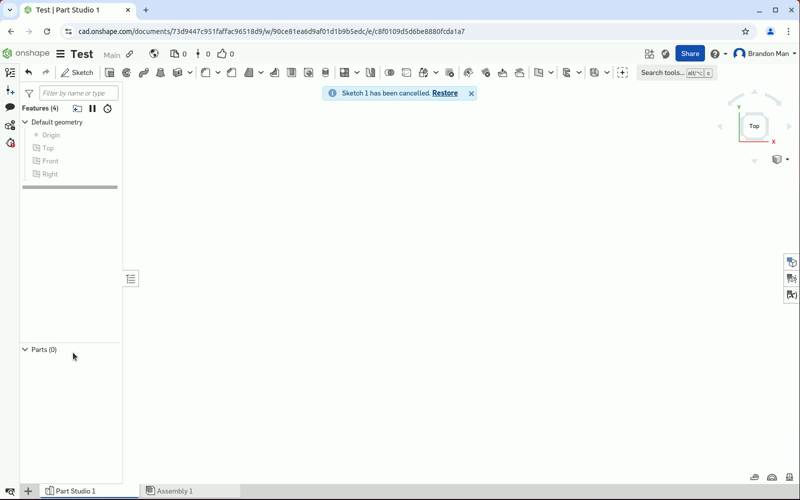
key_down(shift)
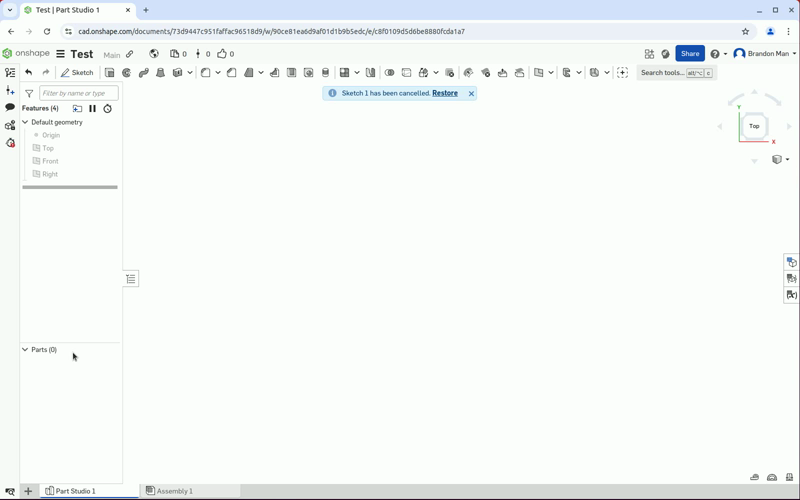
key(up)
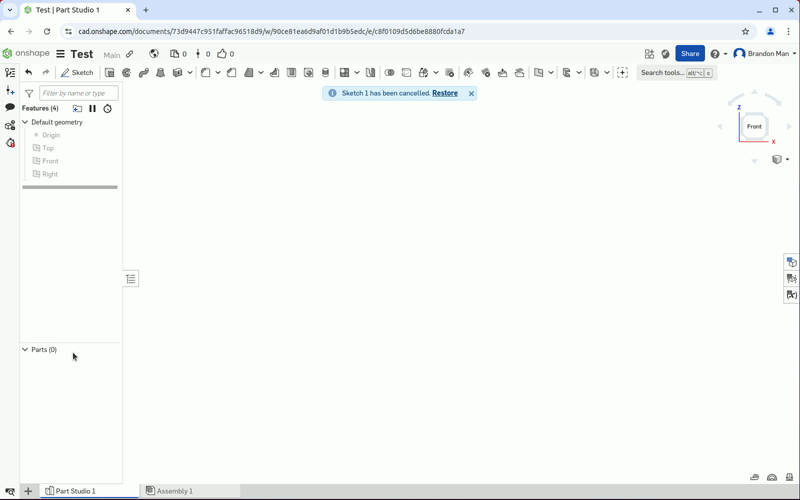
key_up(shift)
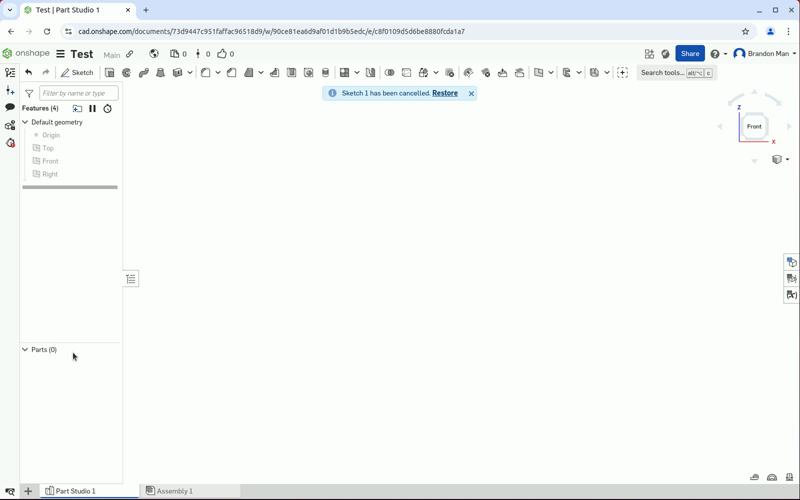
mouse_move(73, 352)
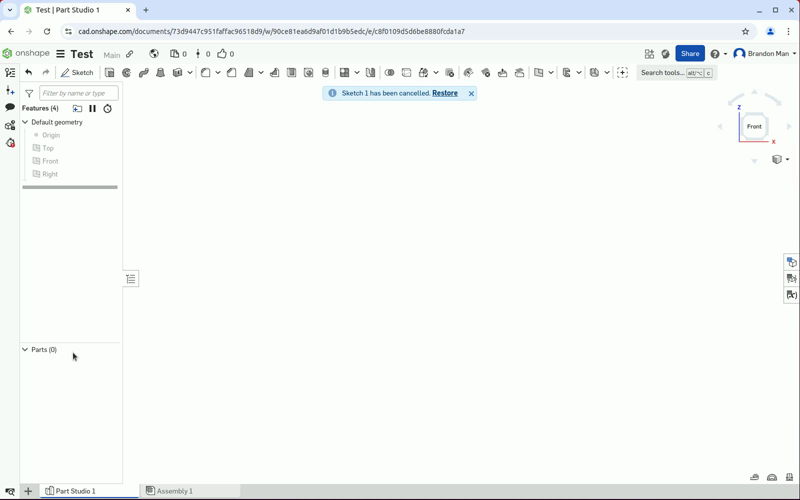
key(shift+y)
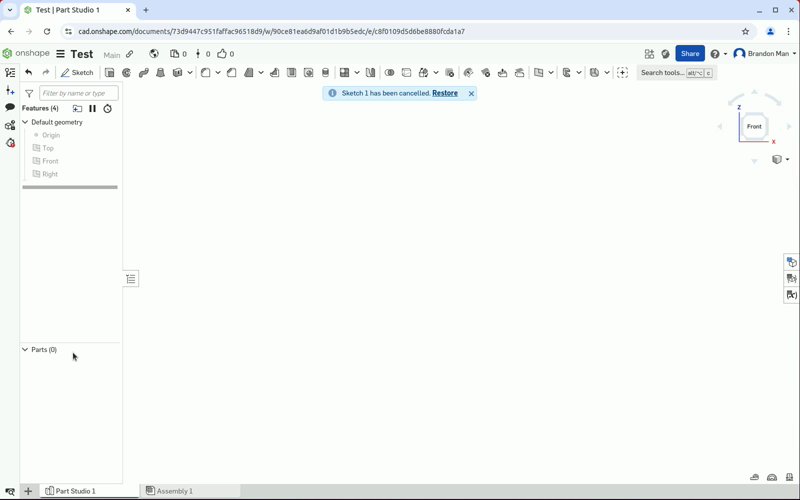
key(shift+s)
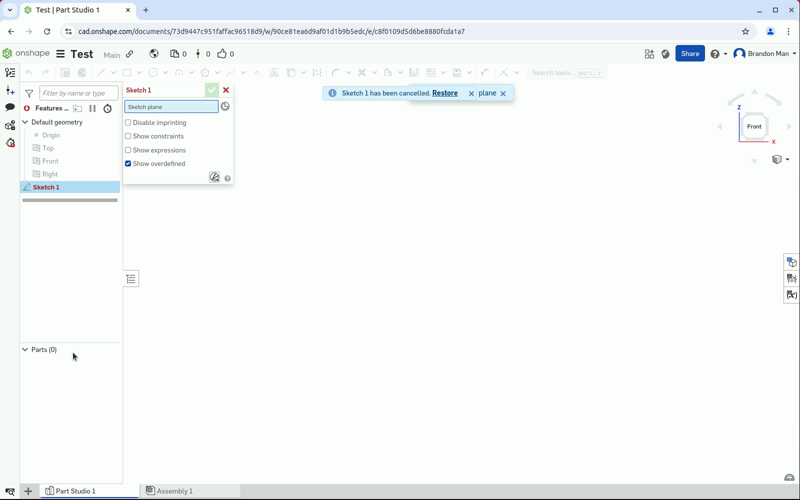
mouse_move(73, 163)
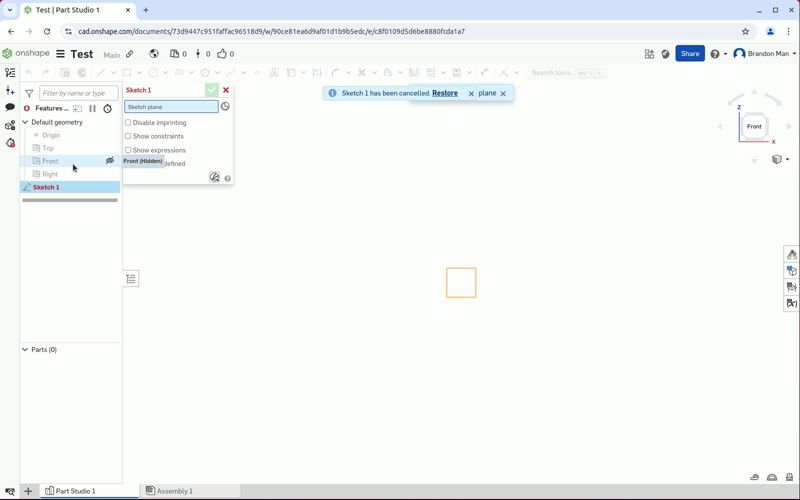
click(73, 163)
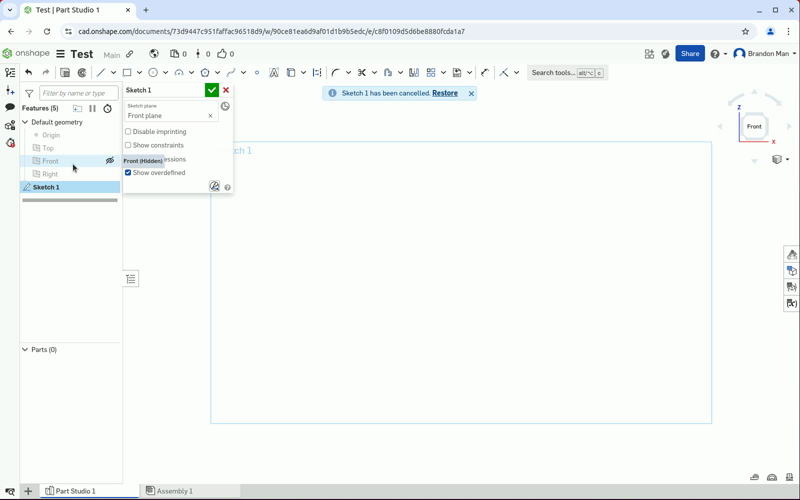
mouse_move(73, 352)
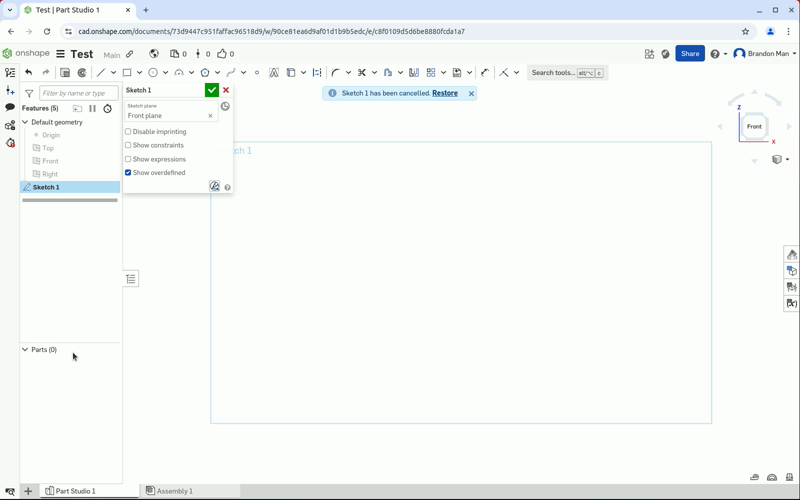
key(y)
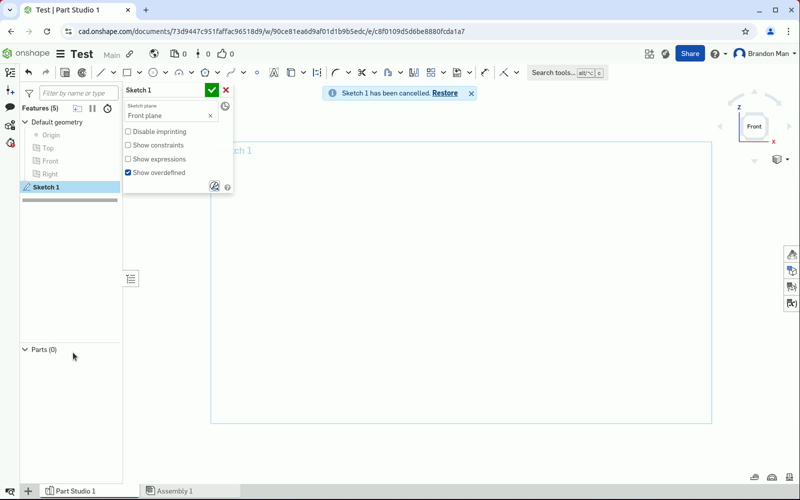
key(l)
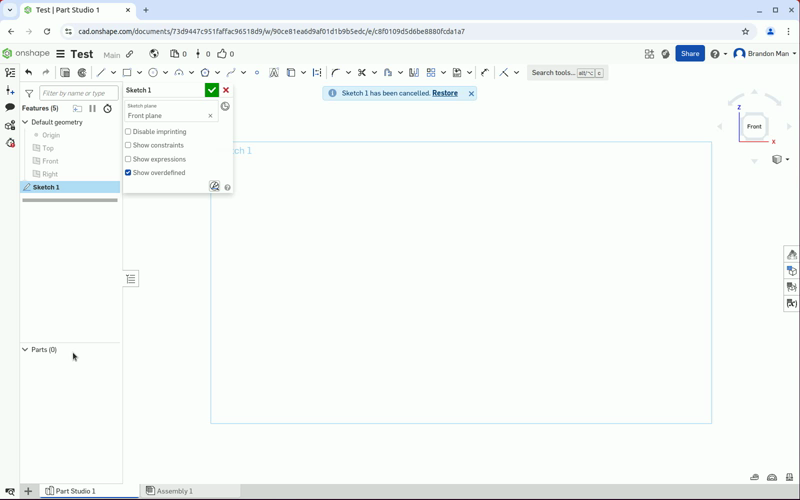
key_down(shift)
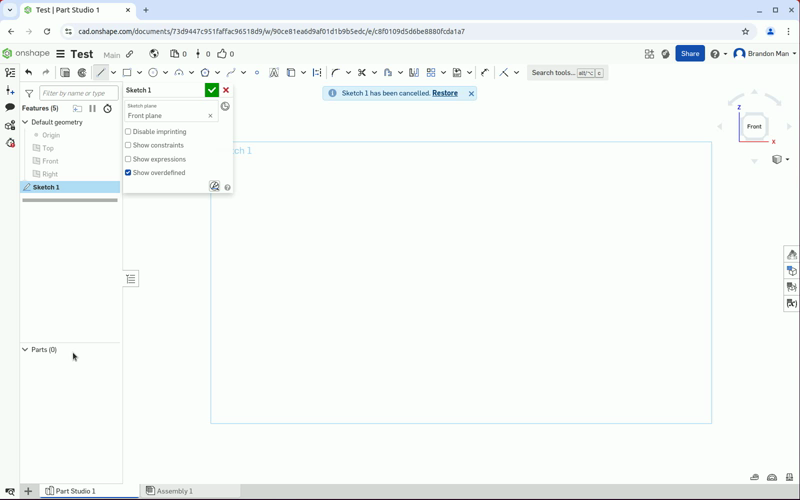
mouse_move(348, 295)
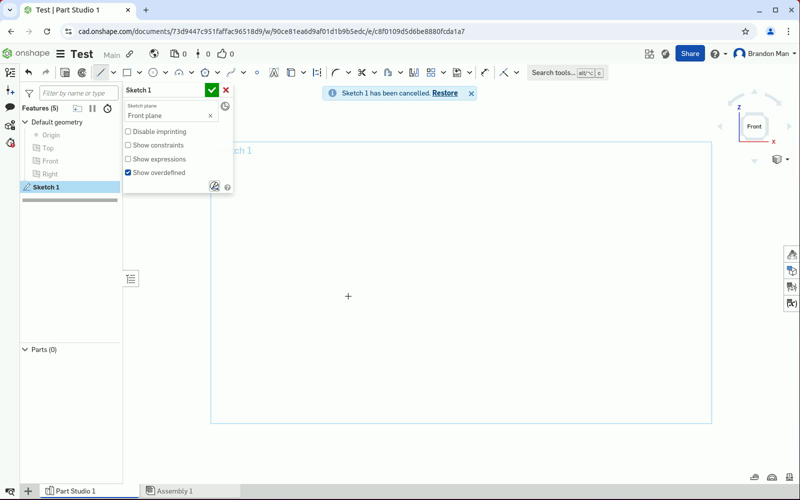
click(348, 295)
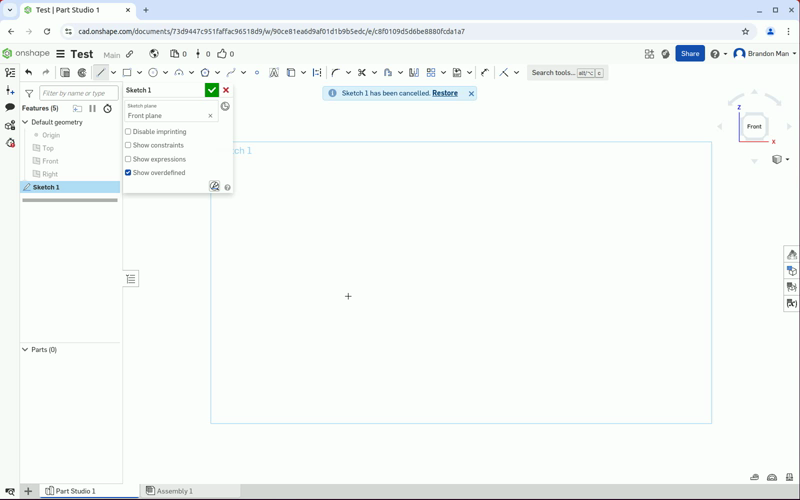
key_up(shift)
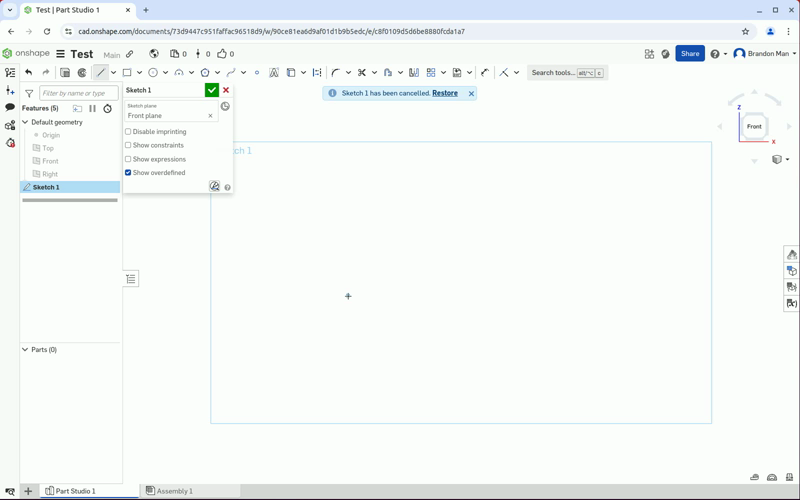
key_down(shift)
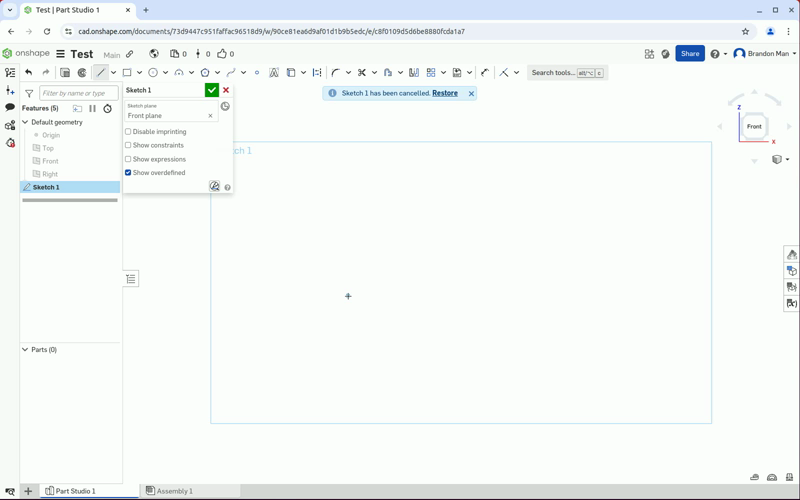
mouse_move(438, 295)
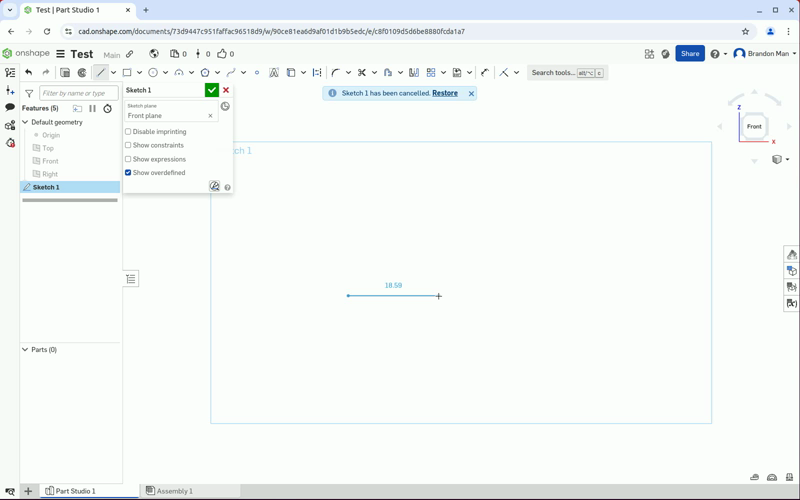
click(438, 295)
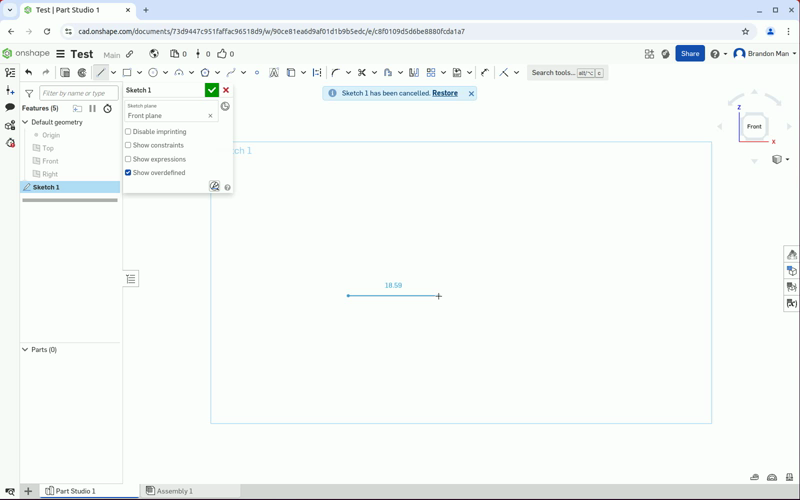
key_up(shift)
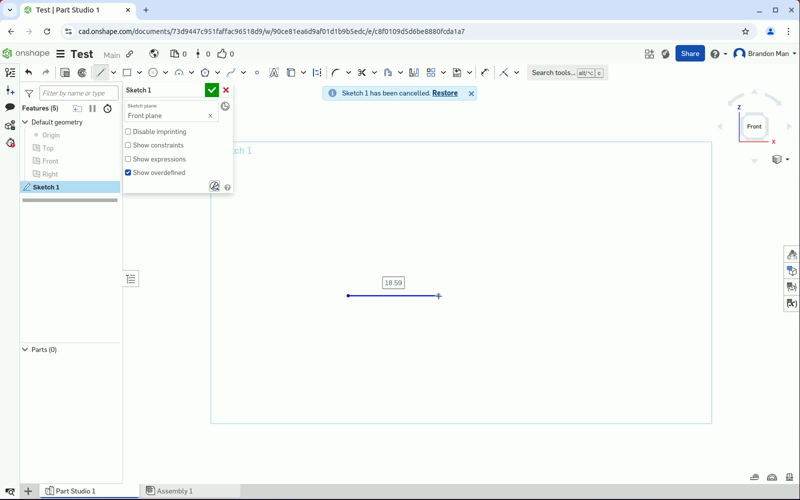
key_down(shift)
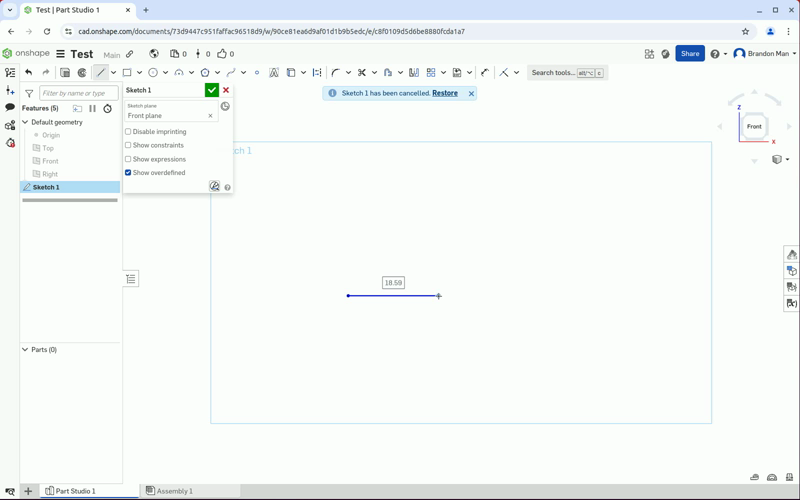
mouse_move(468, 295)
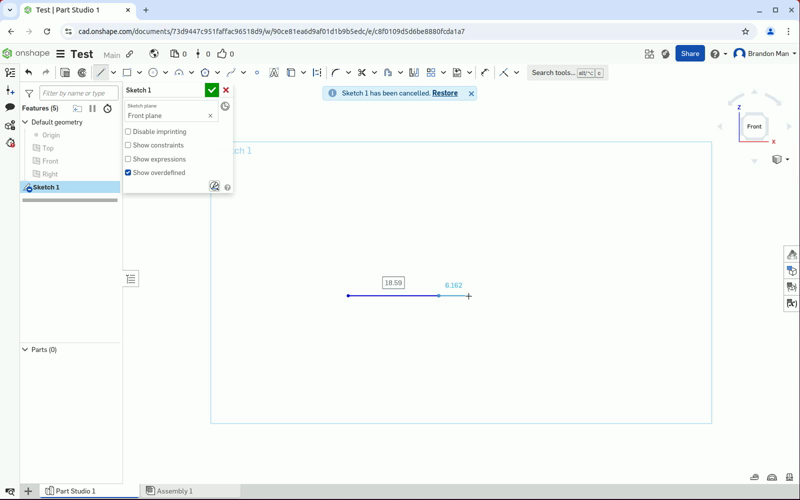
mouse_move(438, 259)
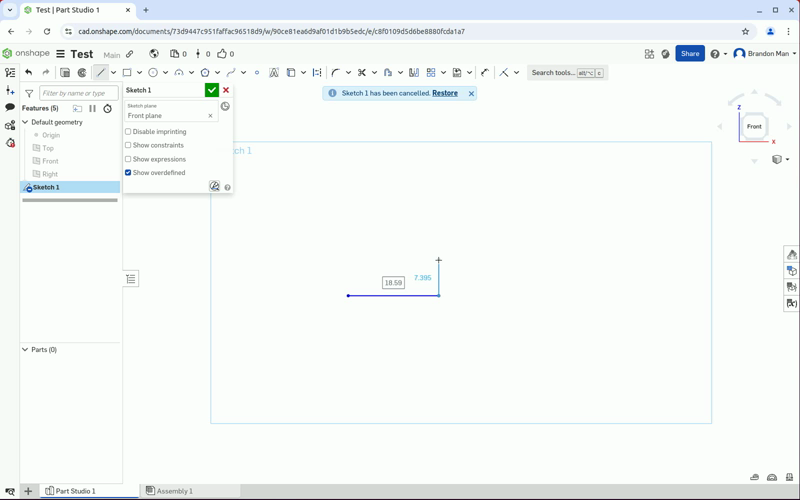
click(438, 259)
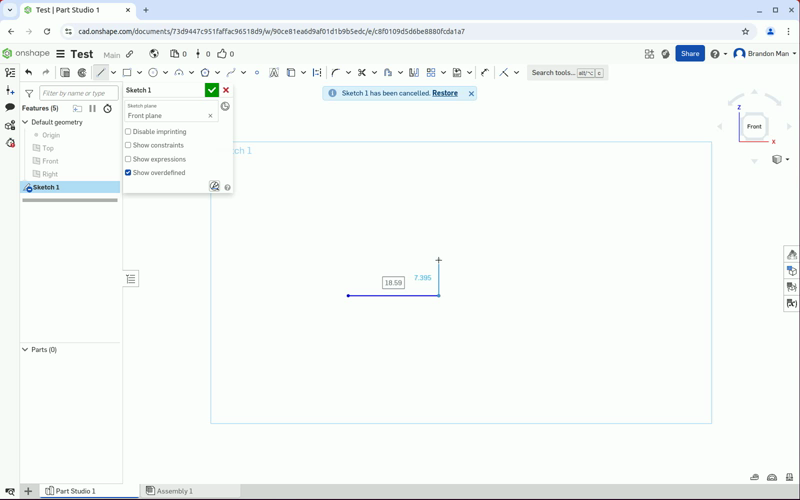
key_up(shift)
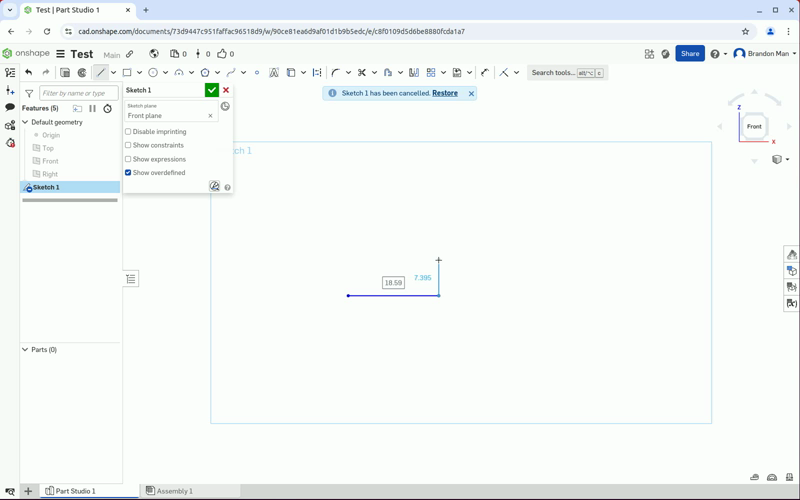
key_down(shift)
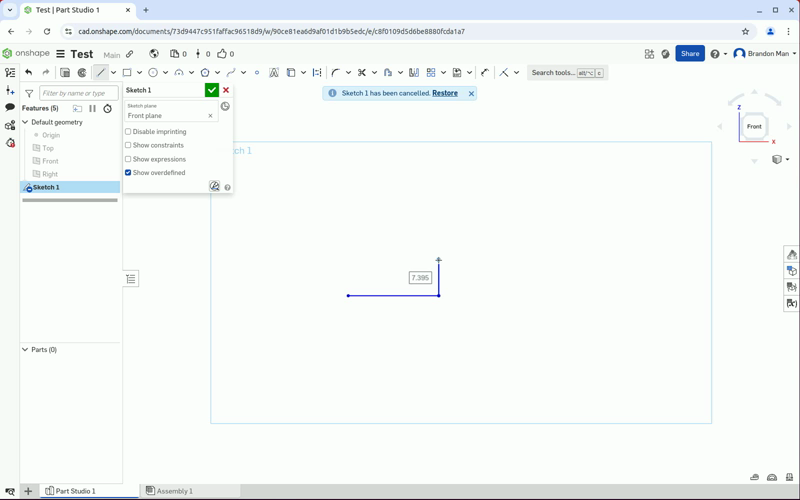
mouse_move(368, 272)
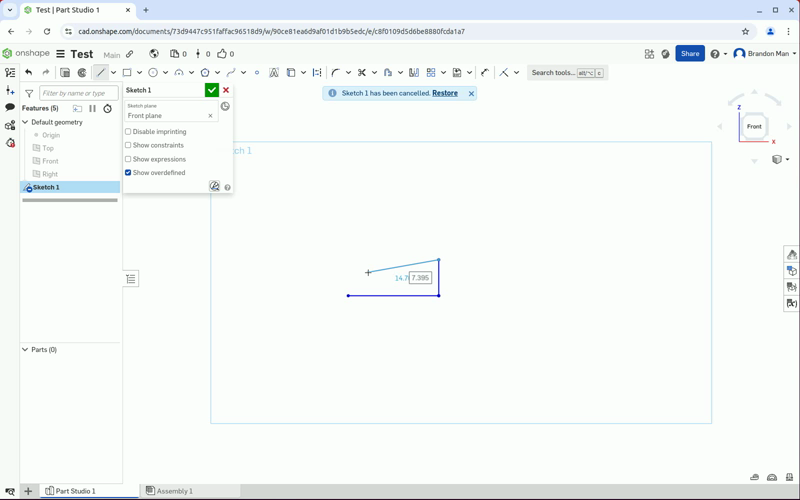
click(368, 272)
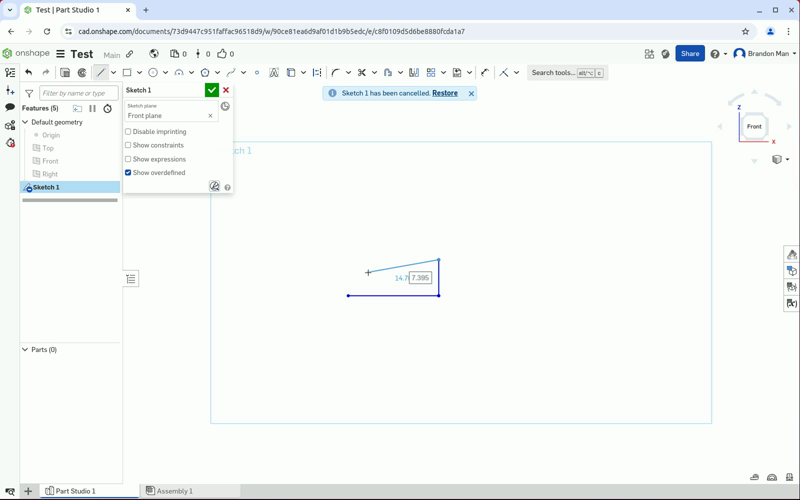
key_up(shift)
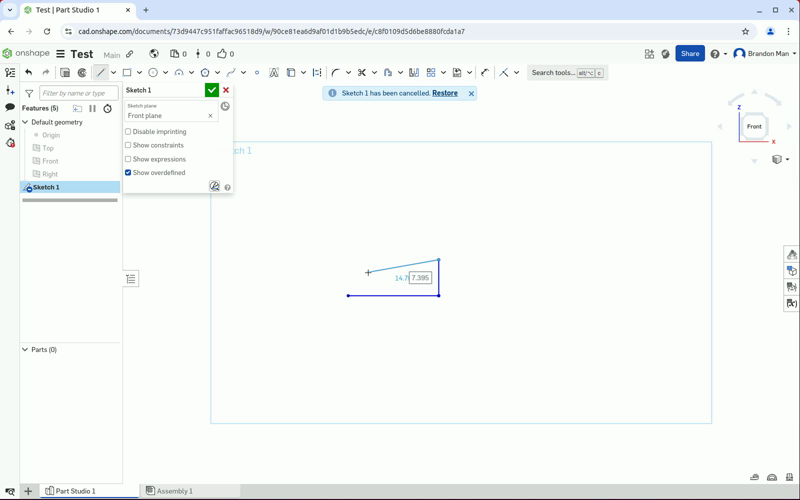
mouse_move(398, 272)
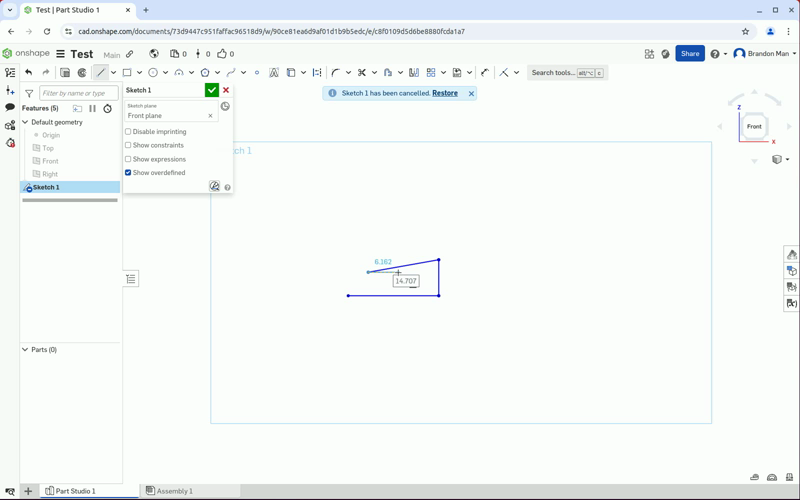
key_down(shift)
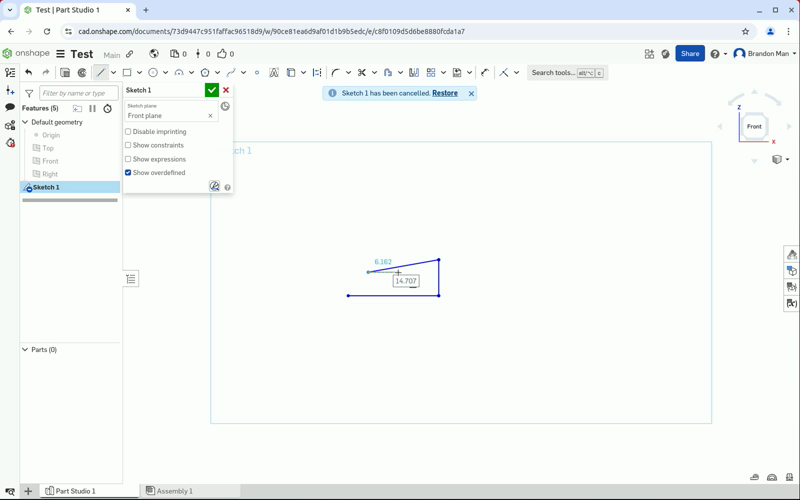
mouse_move(348, 295)
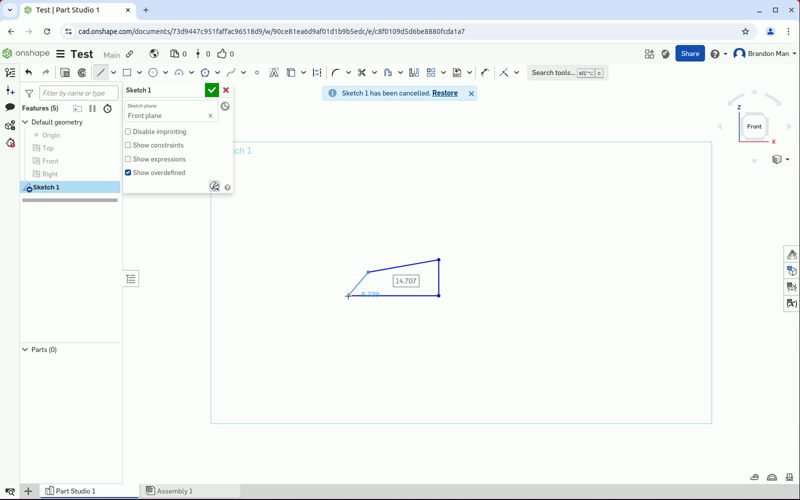
key_up(shift)
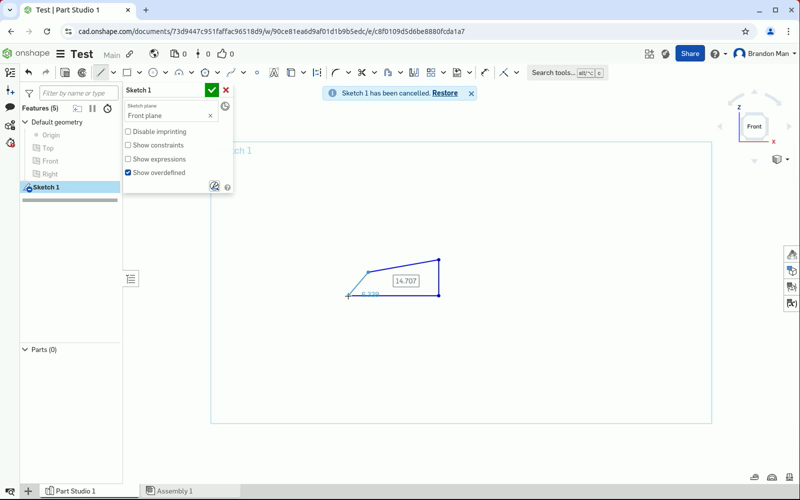
click(348, 295)
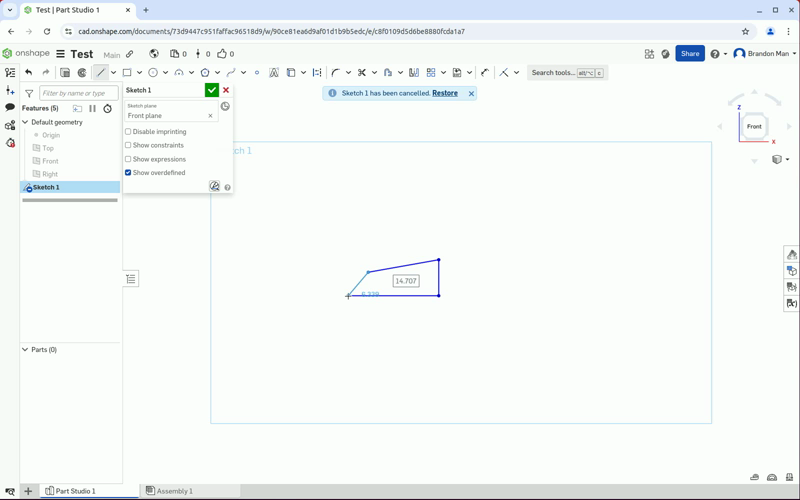
key(esc)
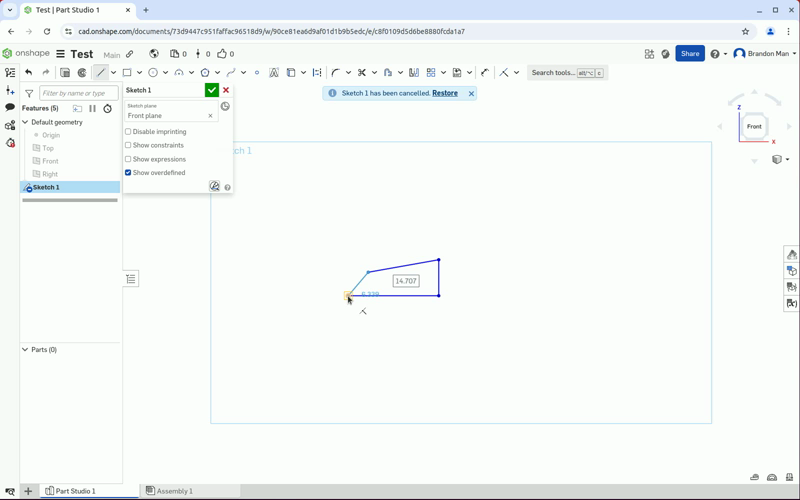
mouse_move(398, 271)
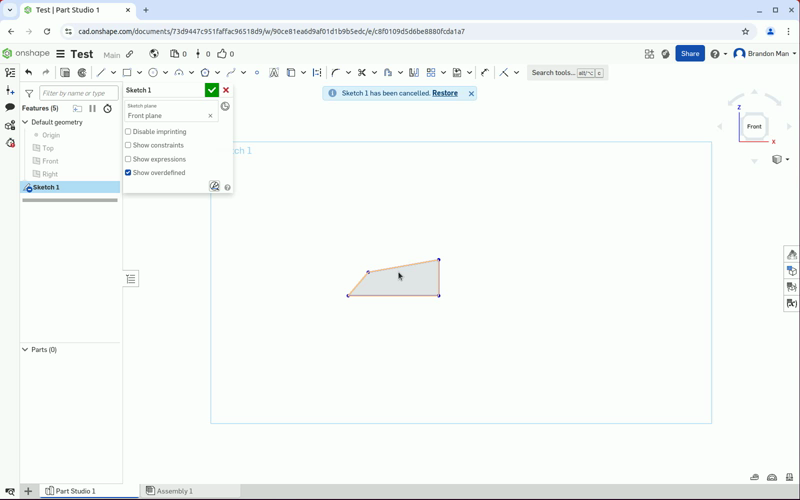
click(398, 271)
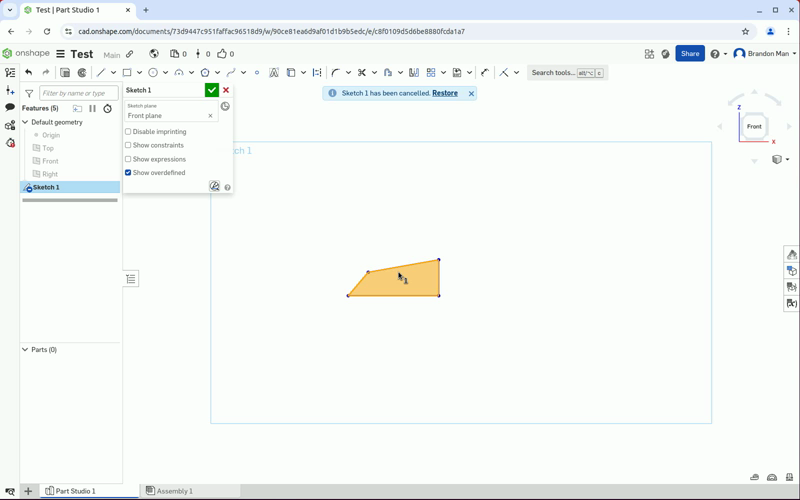
mouse_move(73, 352)
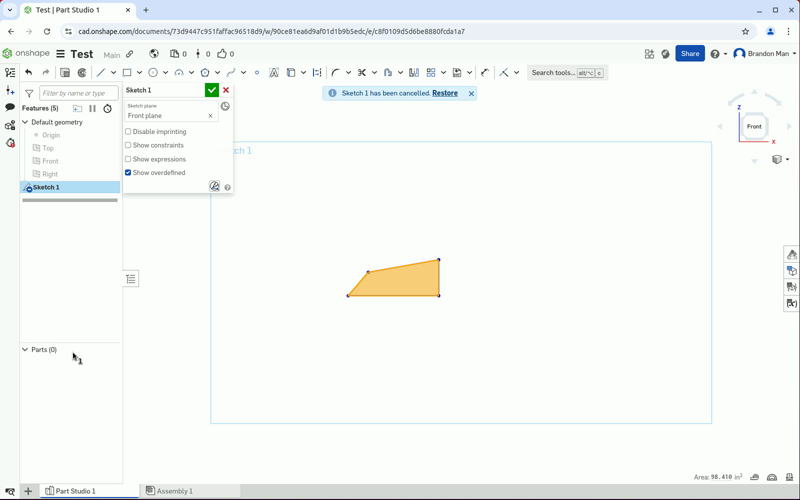
key(shift+y)
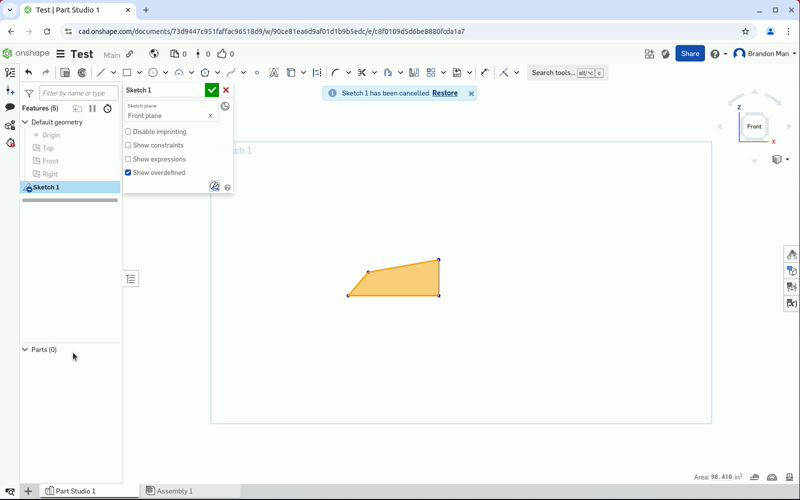
key(shift+e)
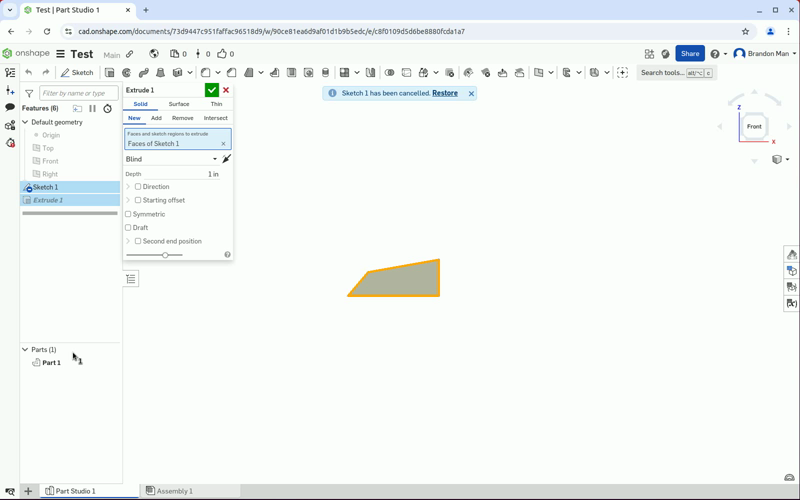
mouse_move(143, 106)
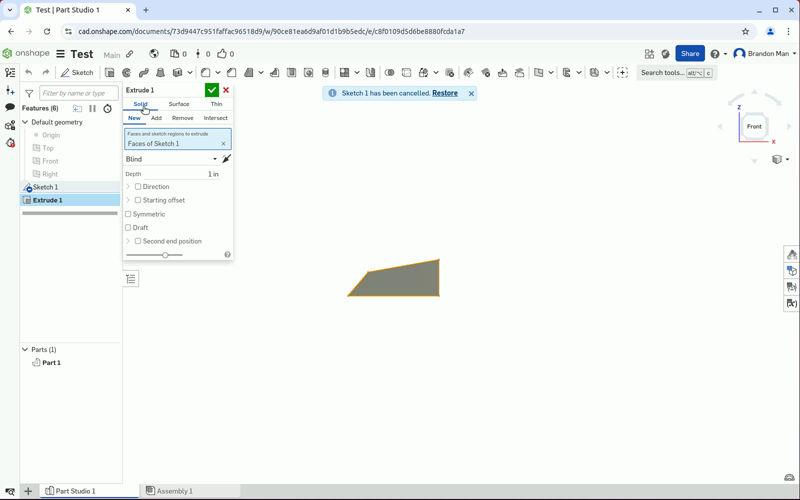
click(143, 106)
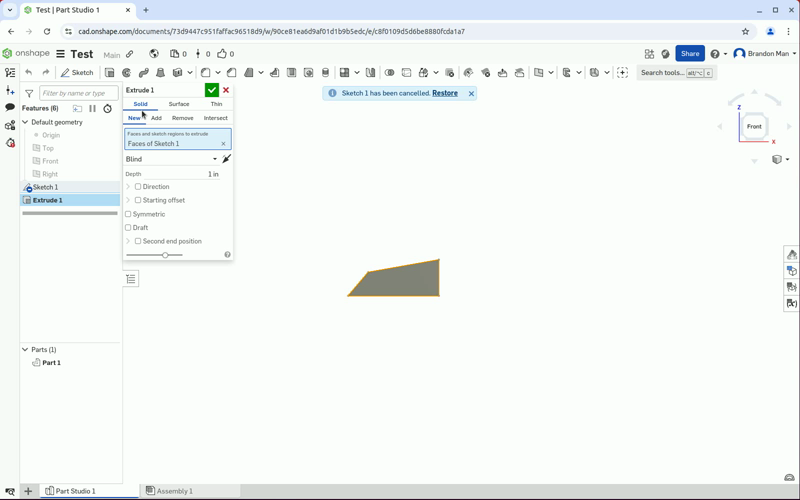
mouse_move(137, 120)
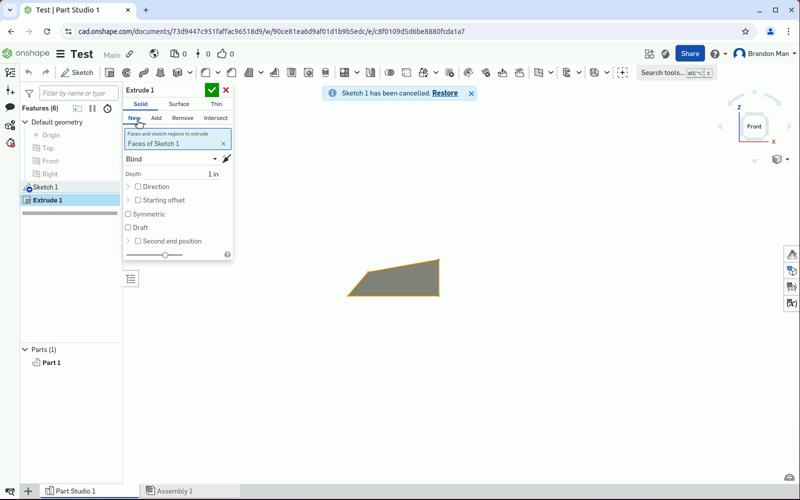
click(137, 120)
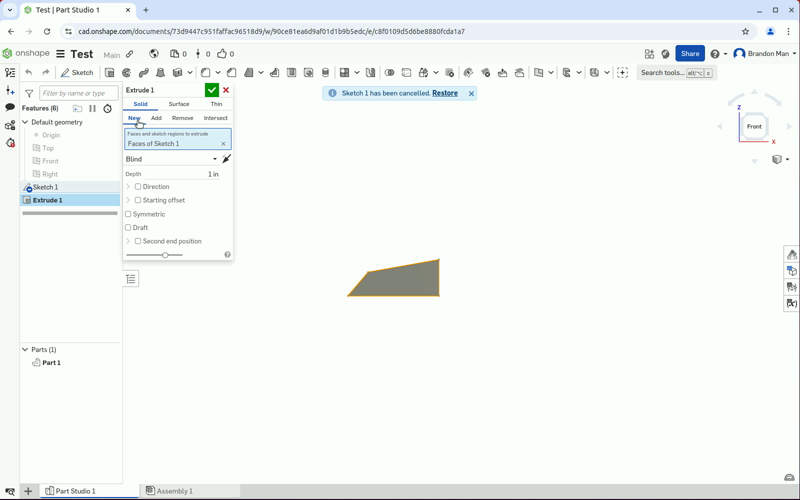
key(tab, 4)
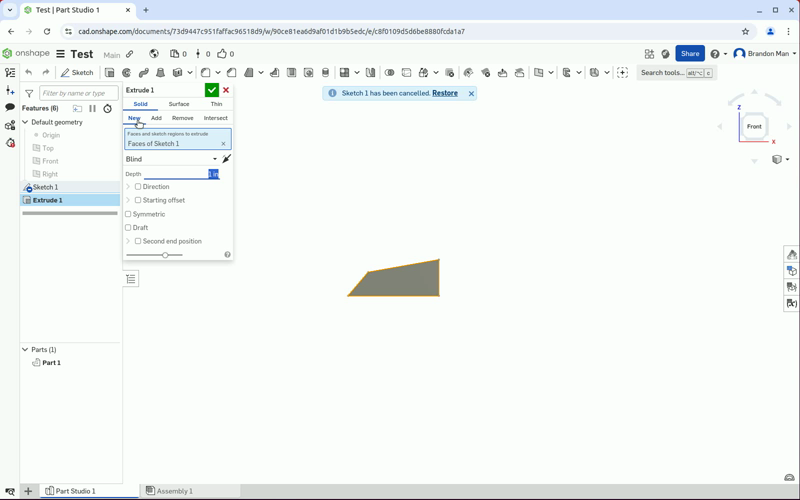
text(2.648)
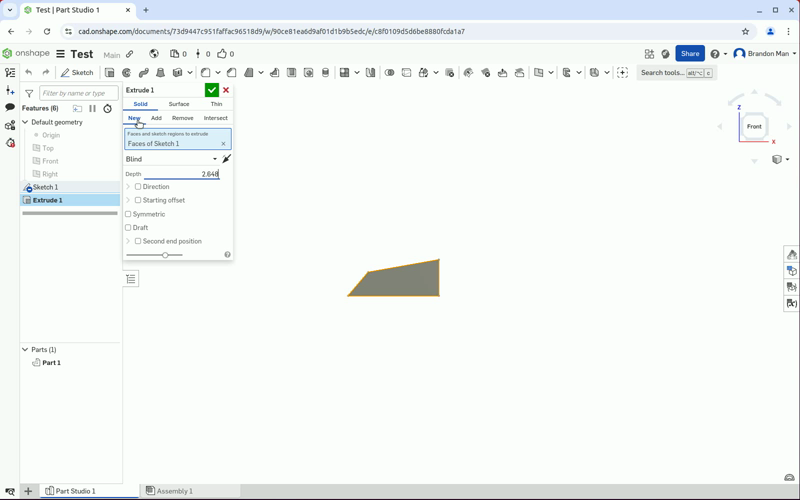
key(enter)
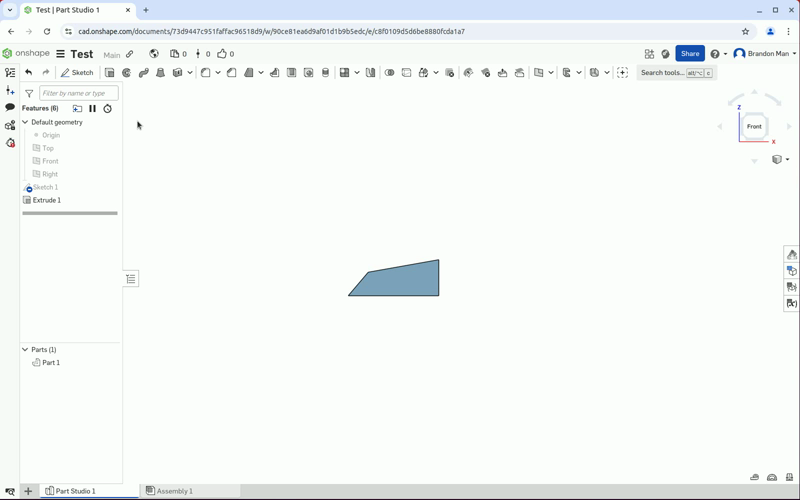
key(shift+h)
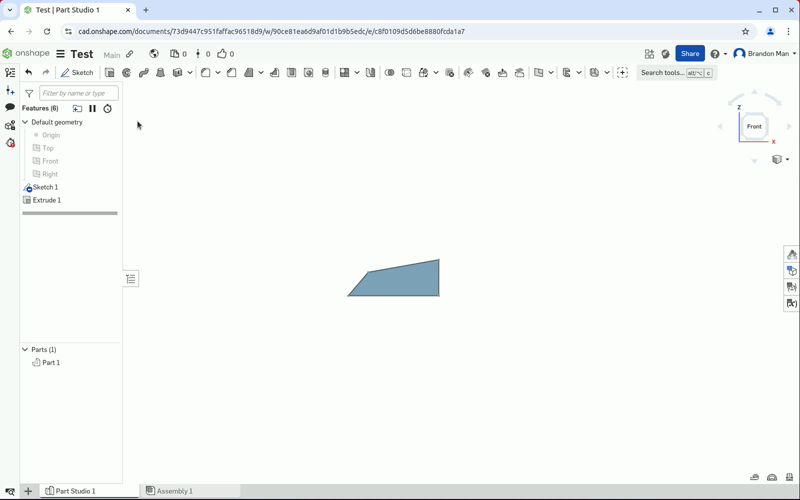
key(shift+h)
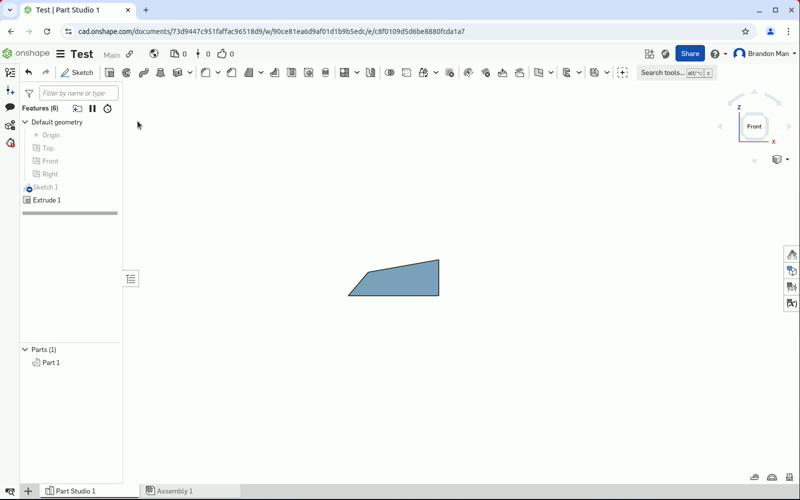
mouse_move(73, 189)
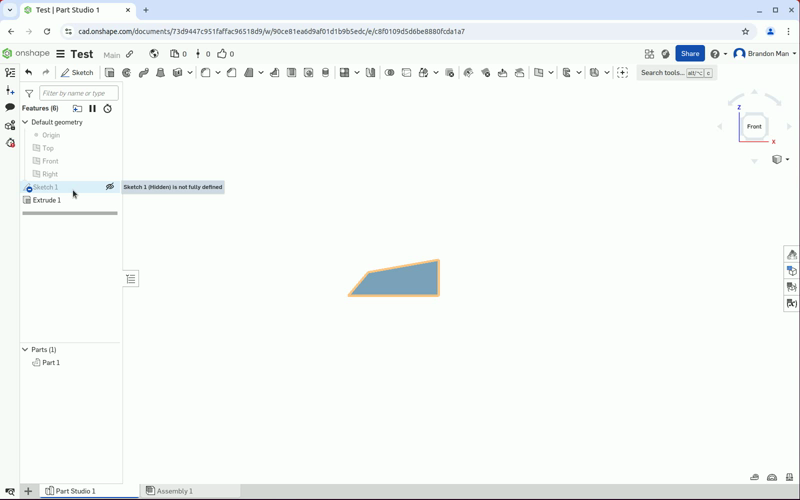
click(73, 189)
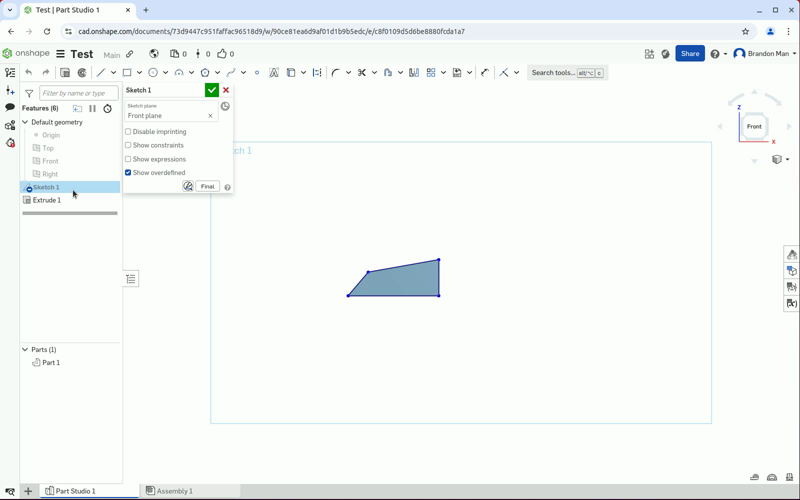
mouse_move(229, 92)
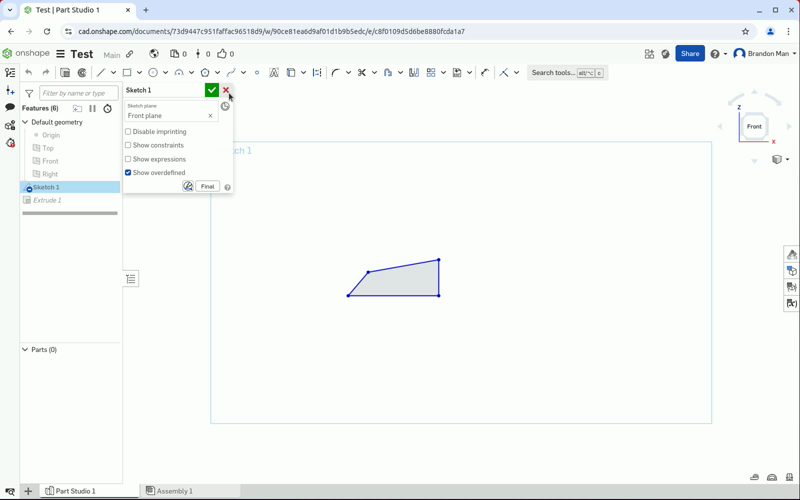
click(229, 92)
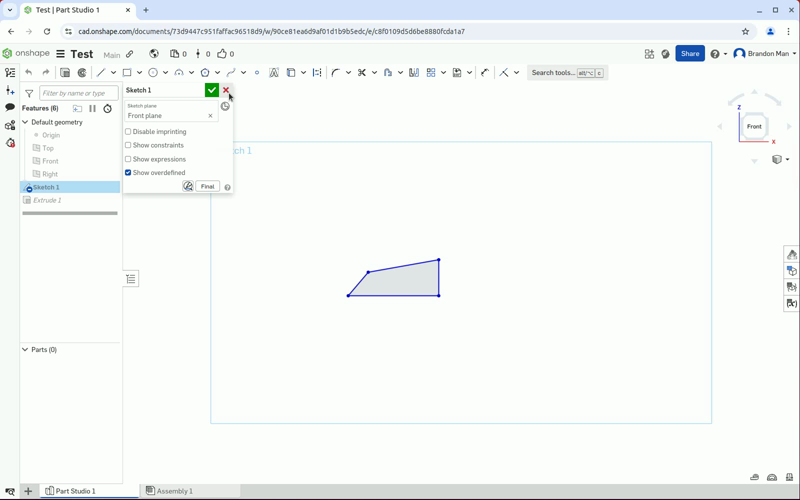
key(shift+s)
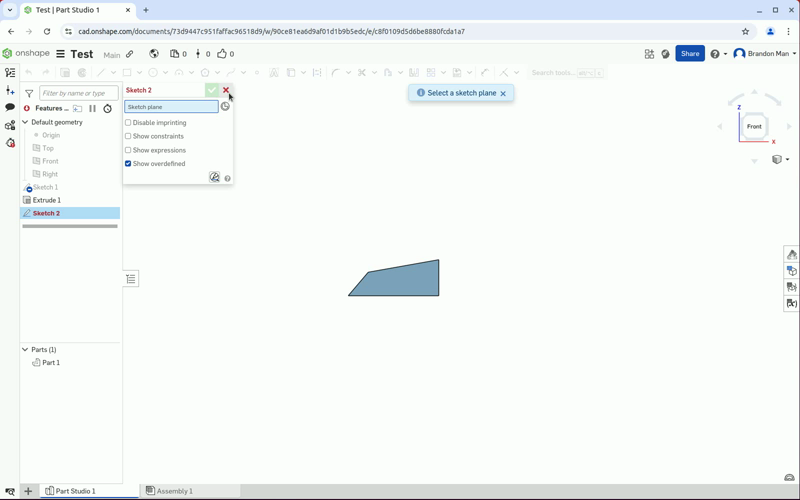
mouse_move(73, 163)
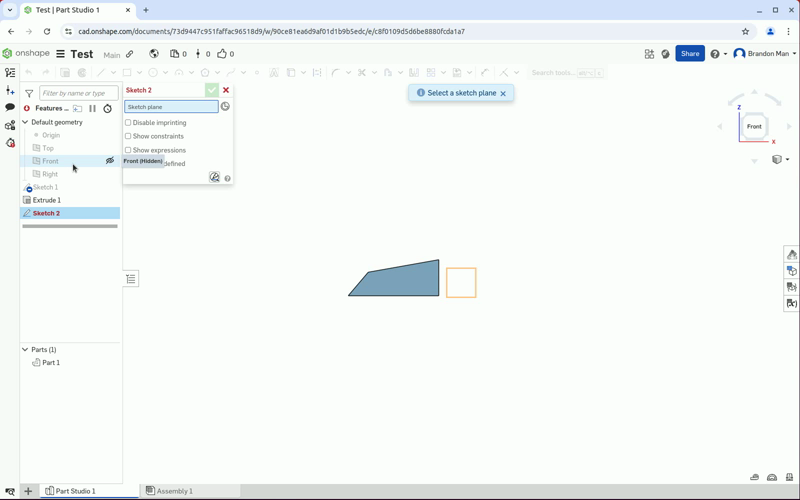
click(73, 163)
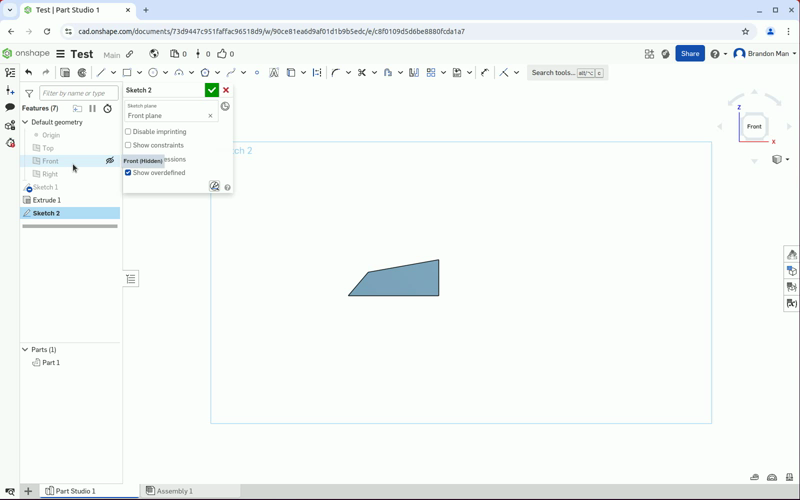
mouse_move(73, 352)
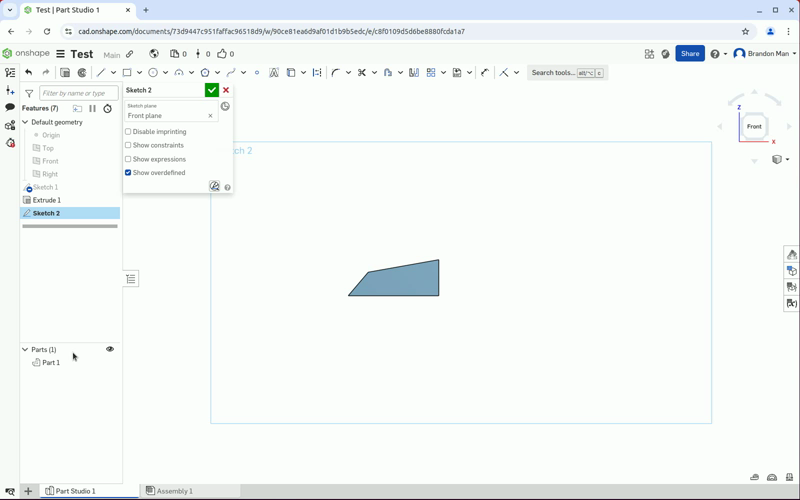
key(y)
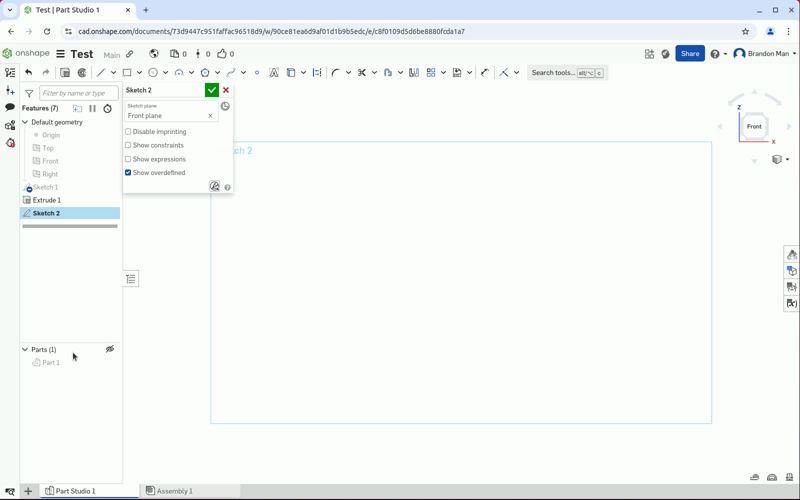
key(l)
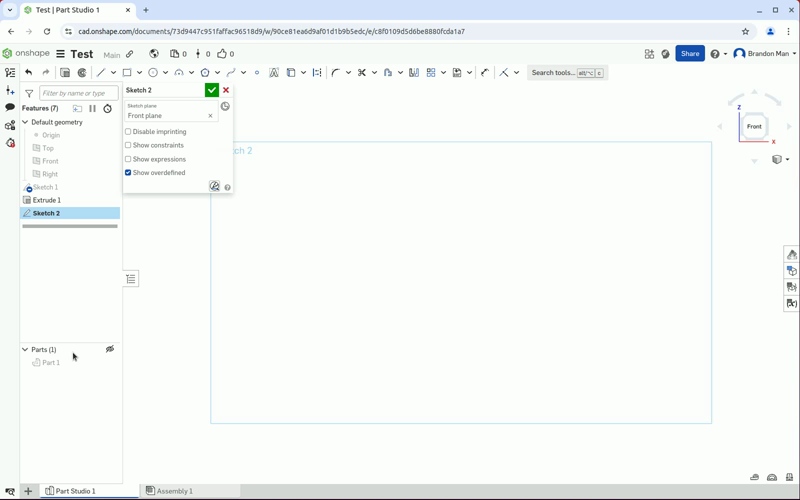
key_down(shift)
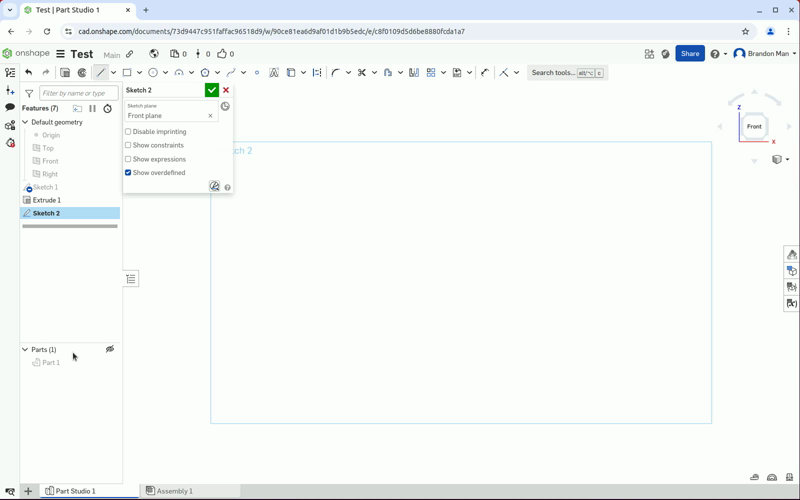
mouse_move(348, 295)
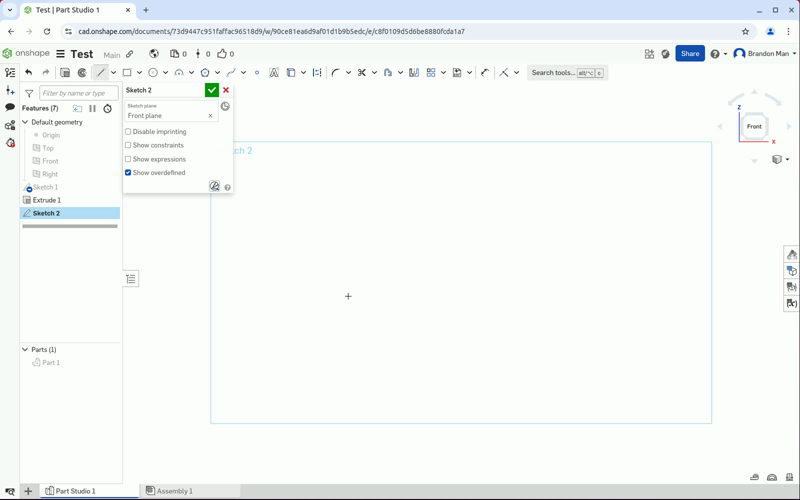
click(348, 295)
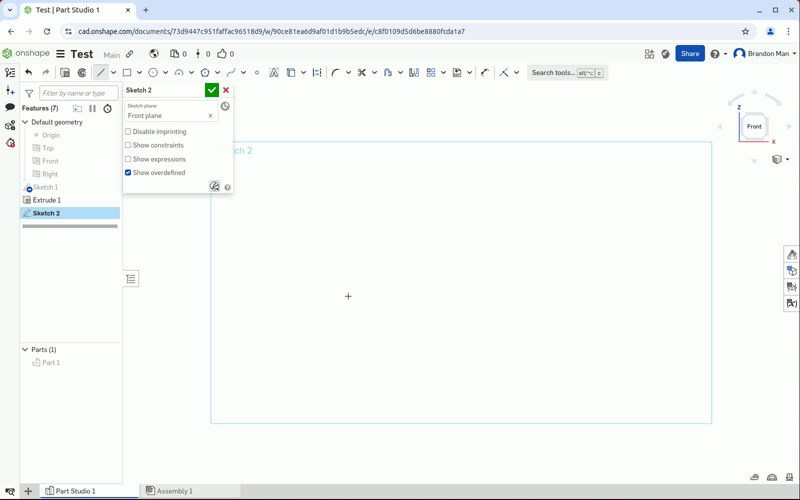
key_up(shift)
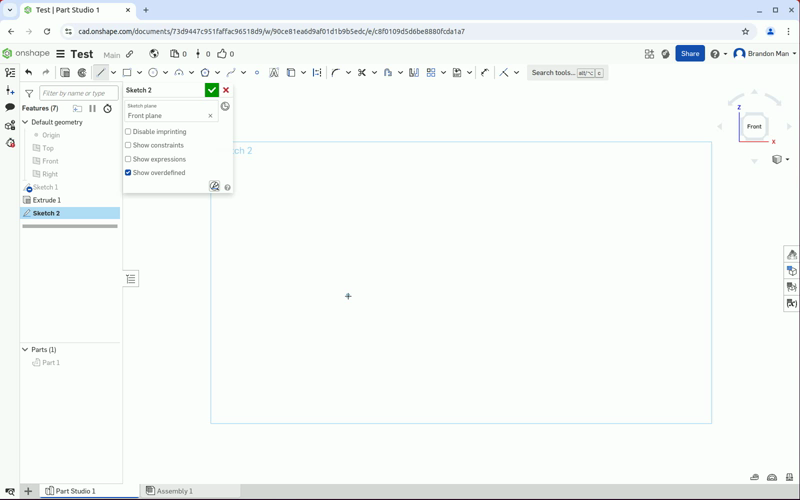
key_down(shift)
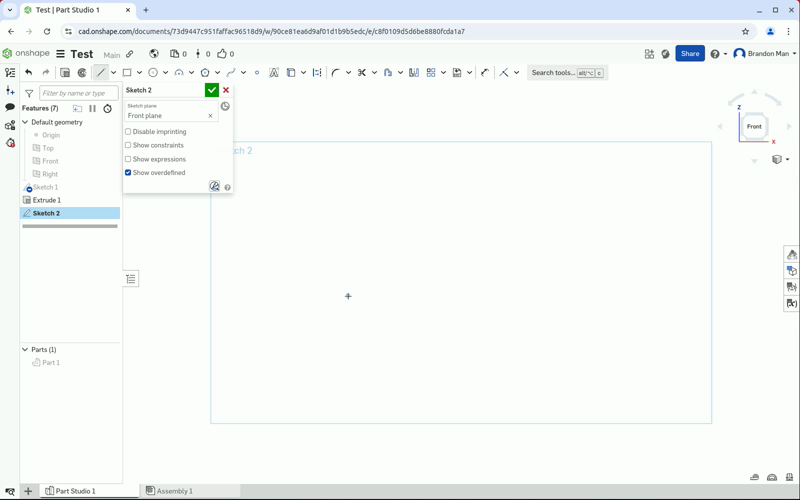
mouse_move(438, 295)
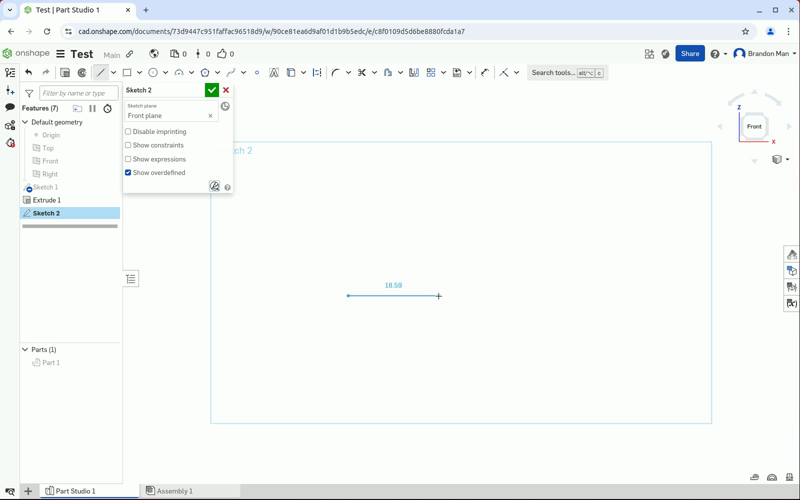
click(438, 295)
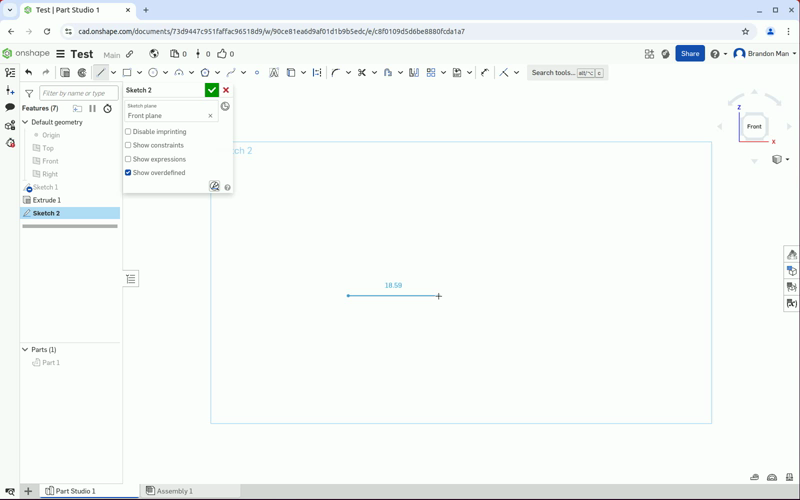
key_up(shift)
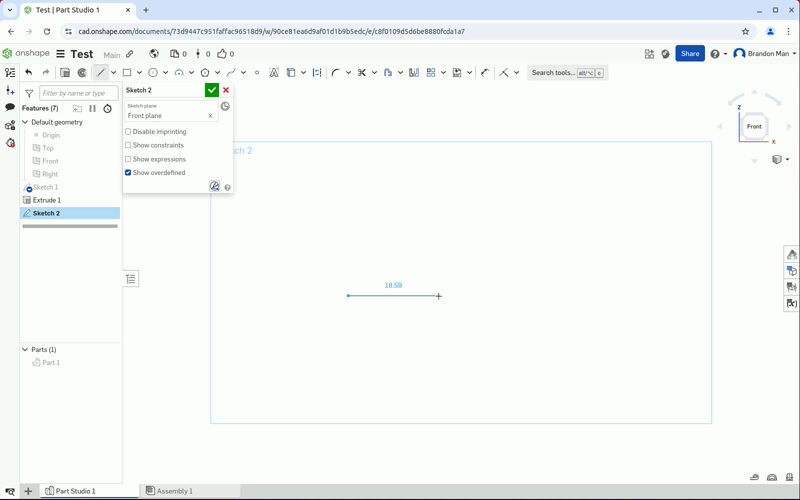
key_down(shift)
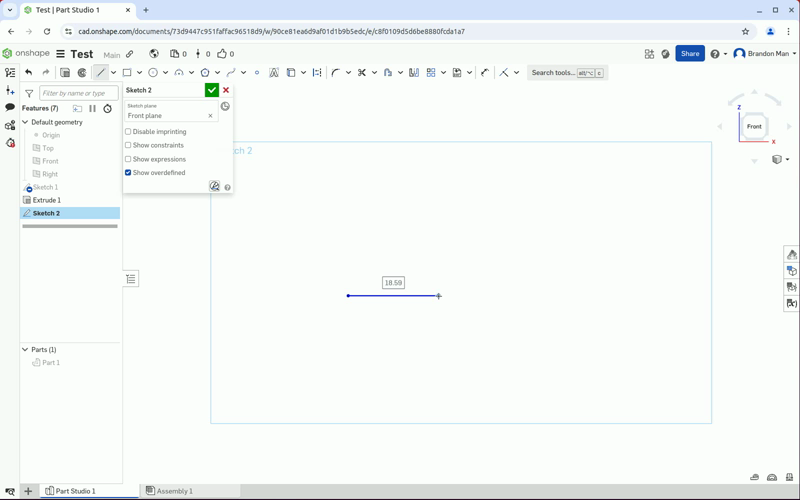
mouse_move(468, 295)
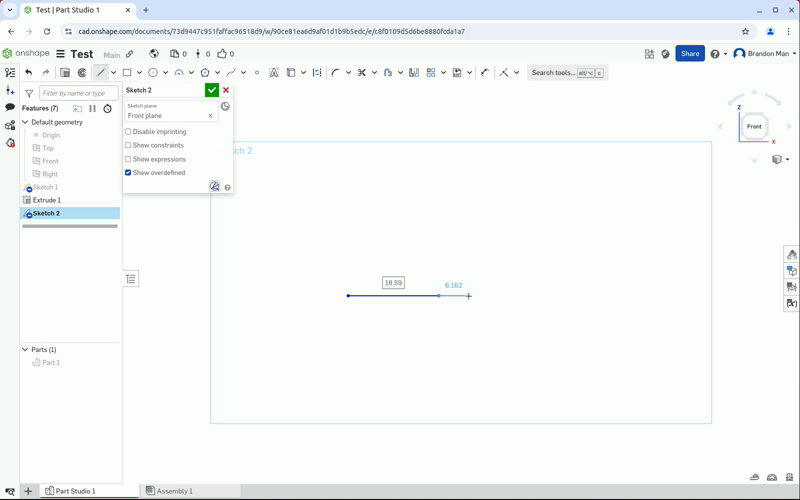
mouse_move(438, 259)
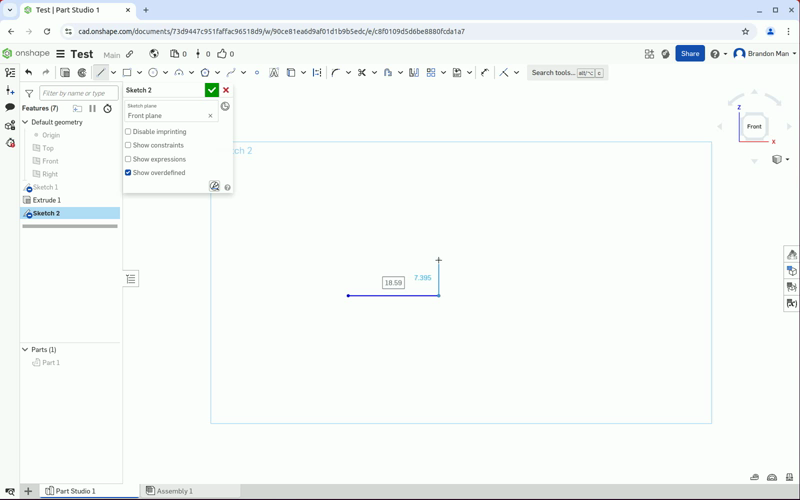
click(438, 259)
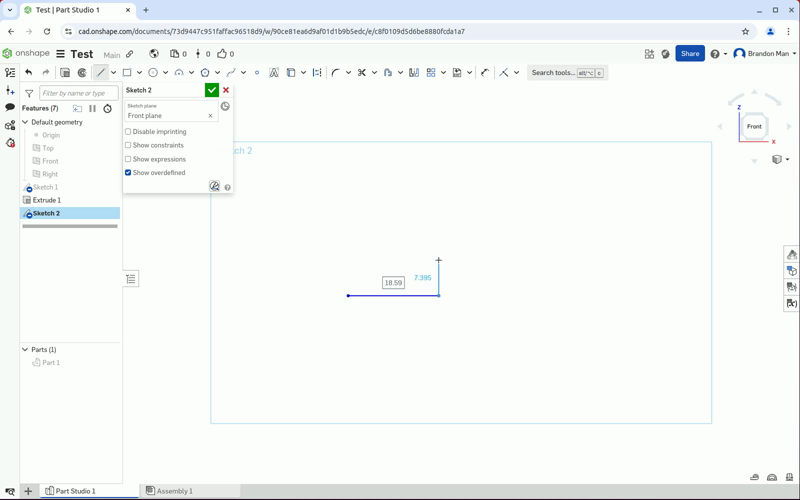
key_up(shift)
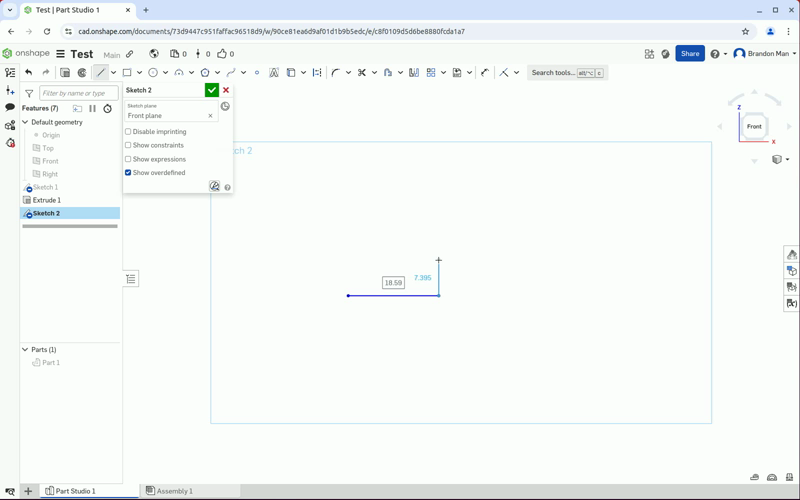
key_down(shift)
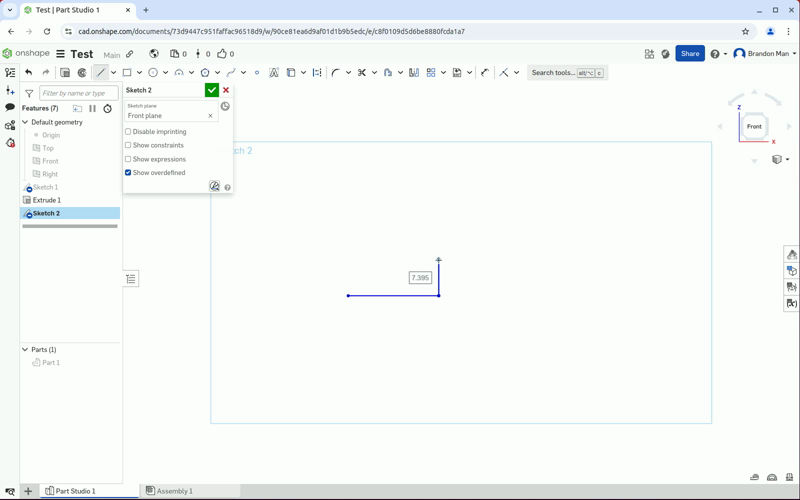
mouse_move(368, 272)
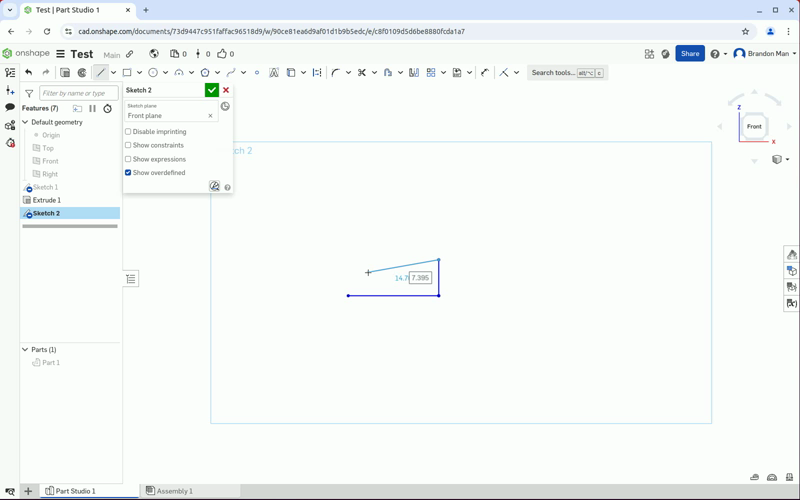
click(368, 272)
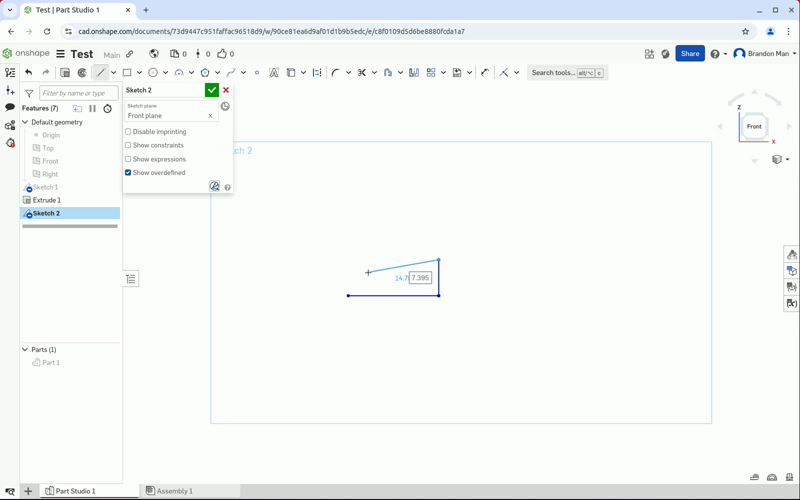
key_up(shift)
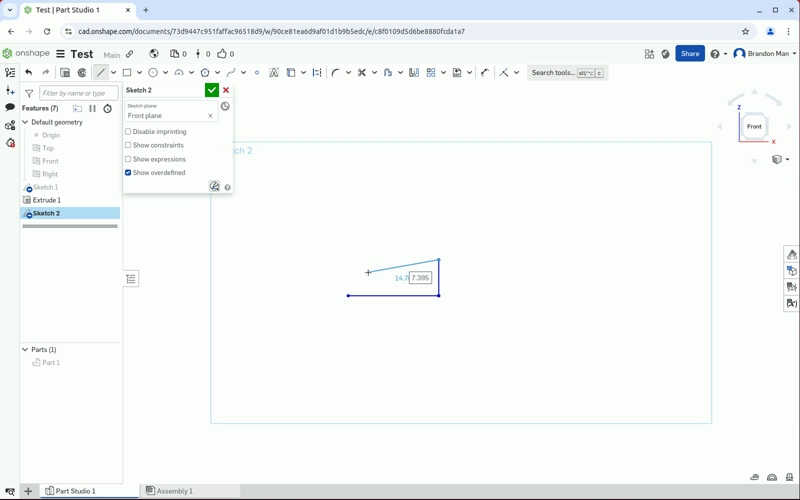
mouse_move(398, 272)
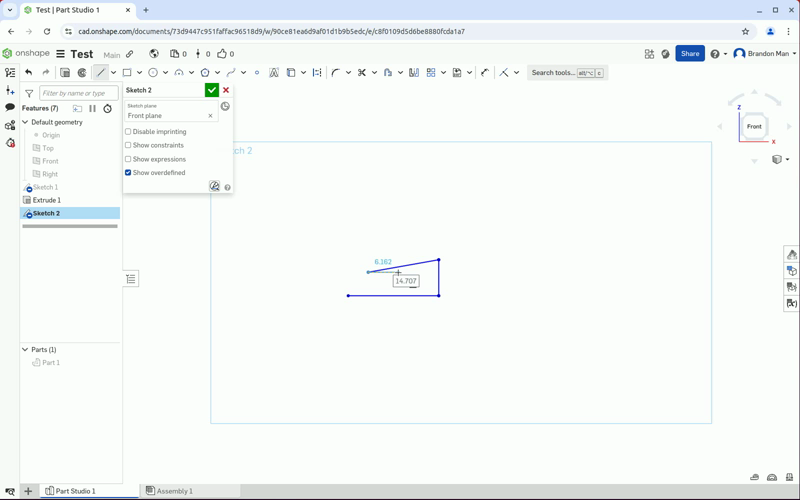
key_down(shift)
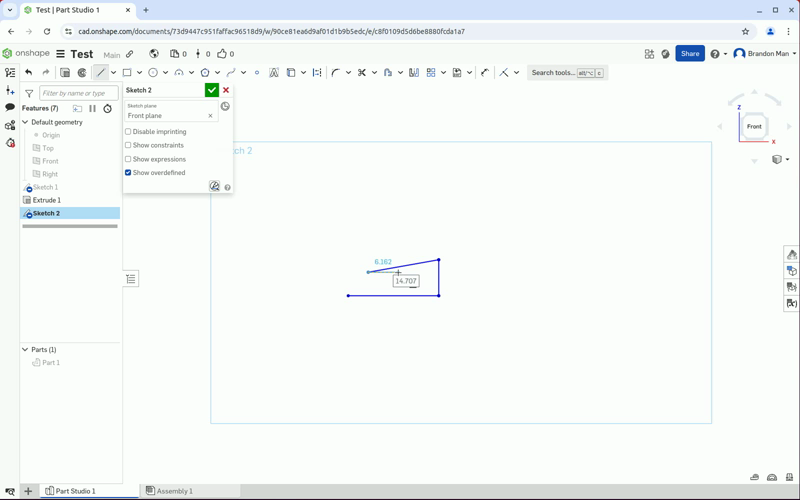
mouse_move(348, 295)
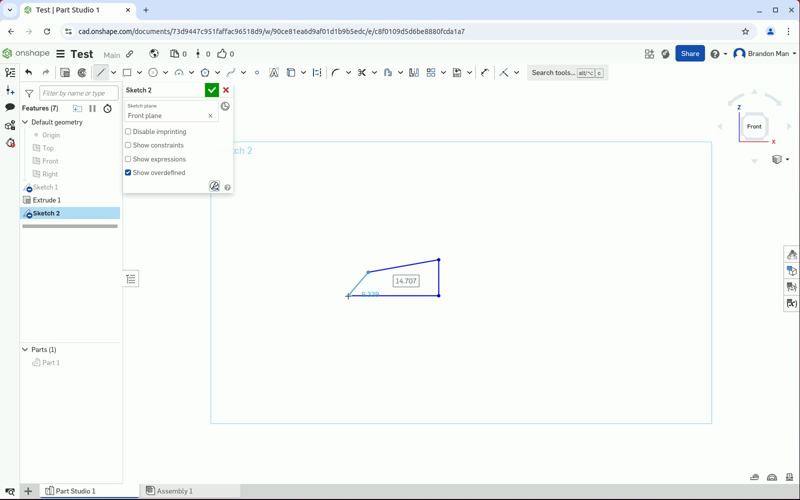
key_up(shift)
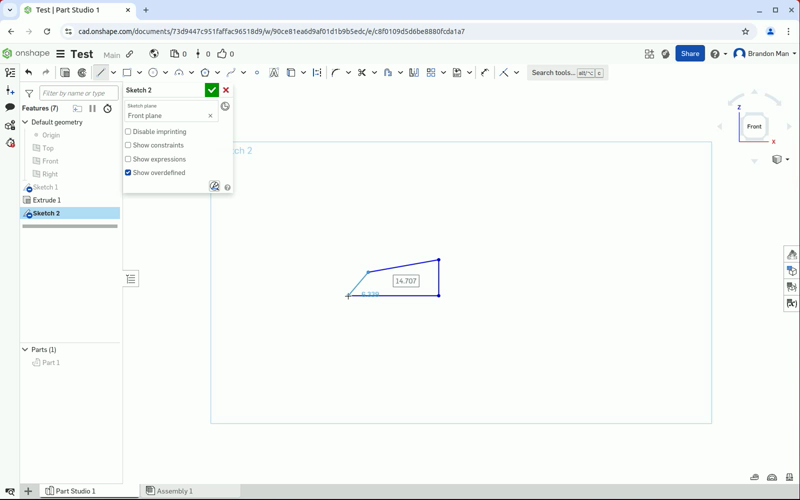
click(348, 295)
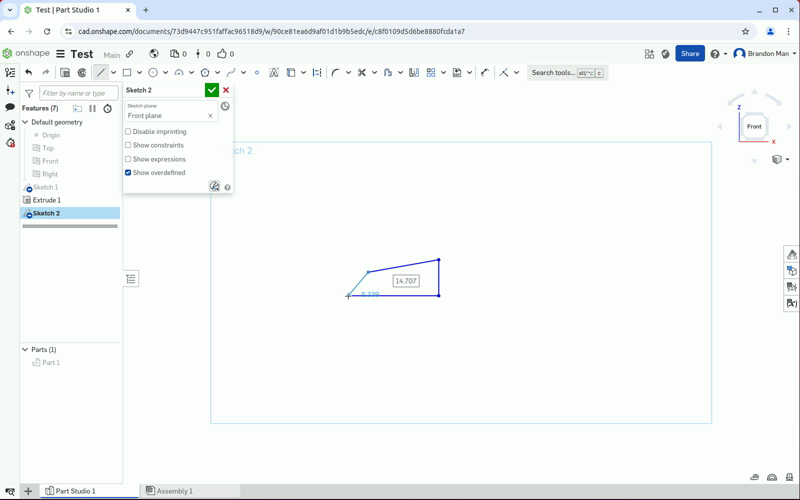
key(esc)
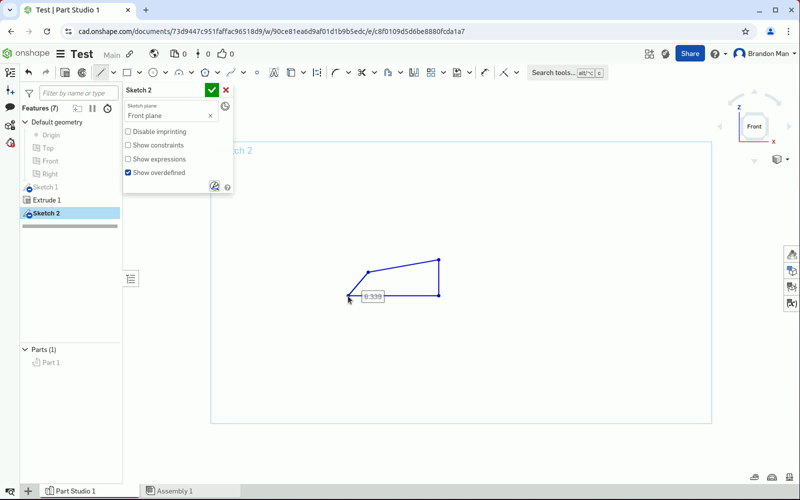
mouse_move(363, 285)
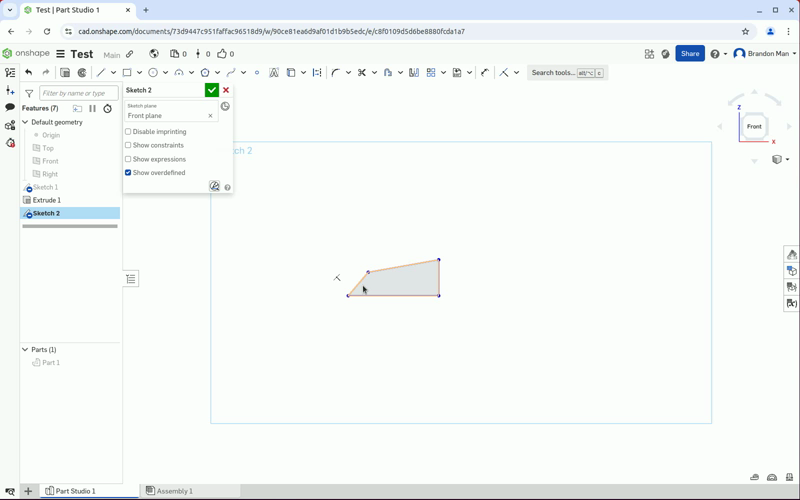
click(363, 285)
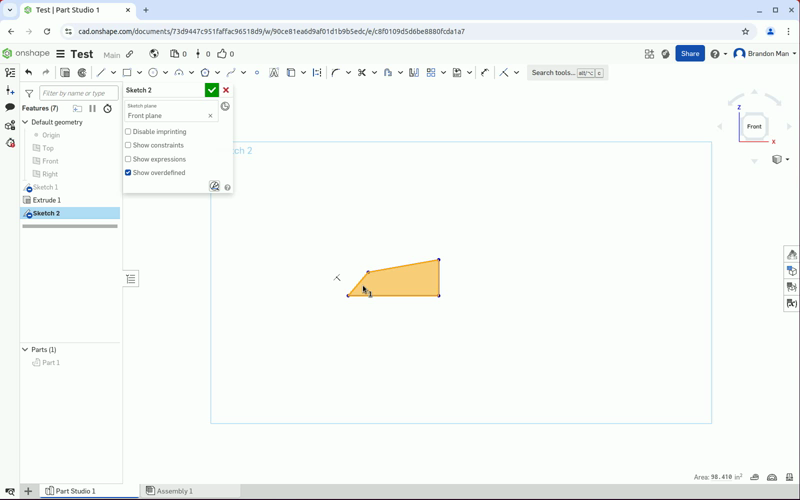
mouse_move(73, 352)
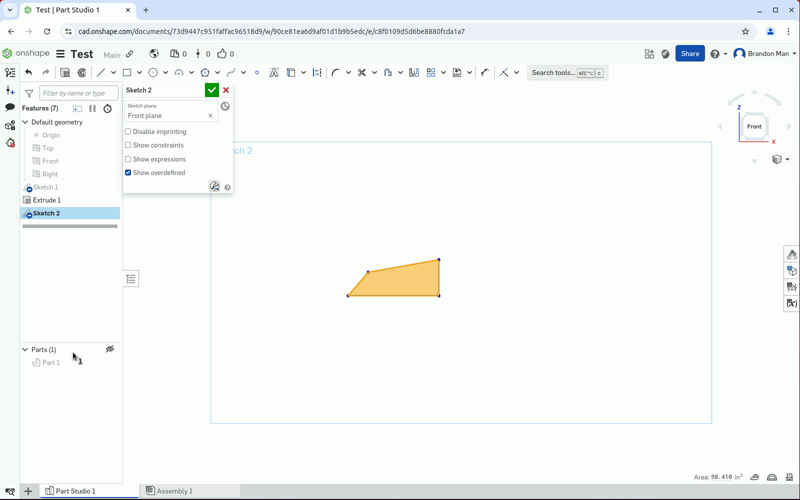
key(shift+y)
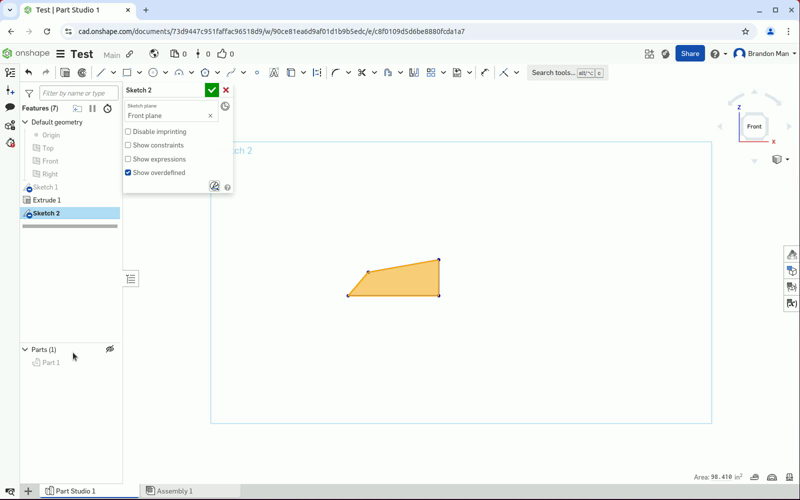
key(shift+e)
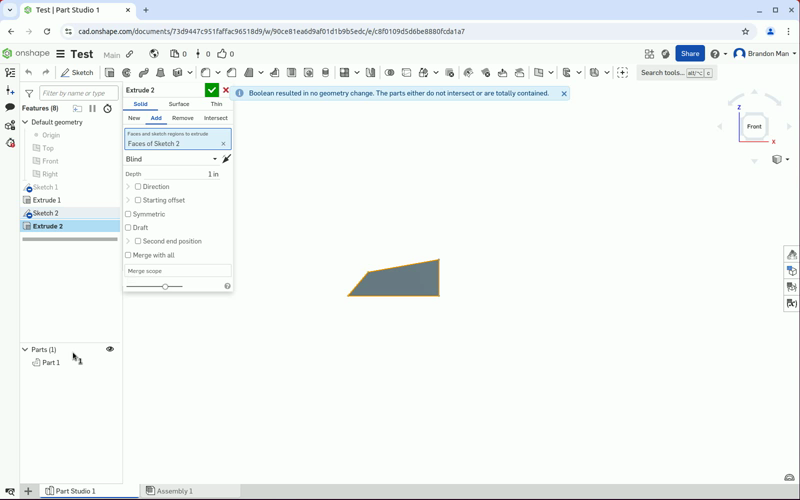
mouse_move(143, 106)
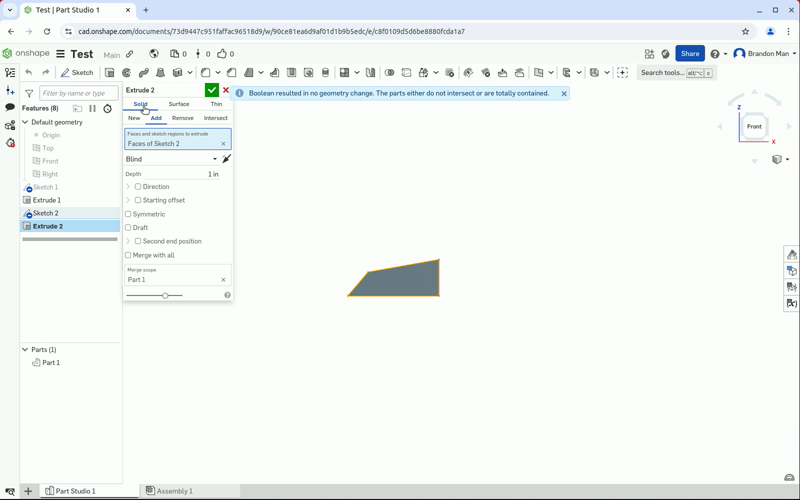
click(143, 106)
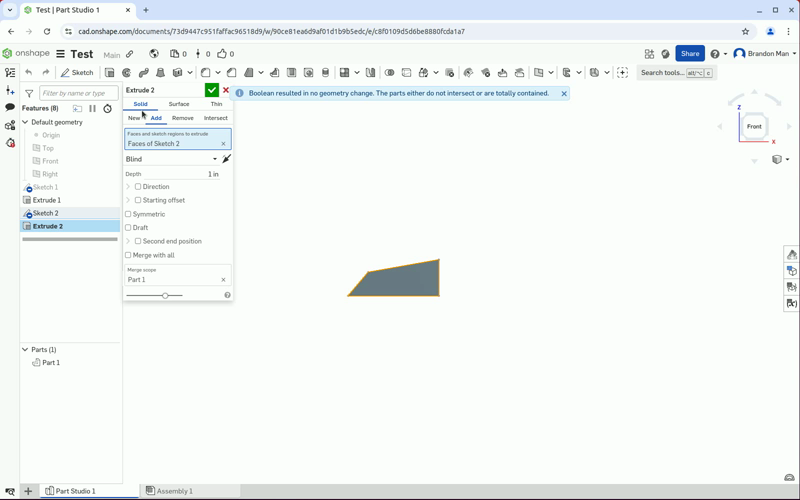
mouse_move(137, 120)
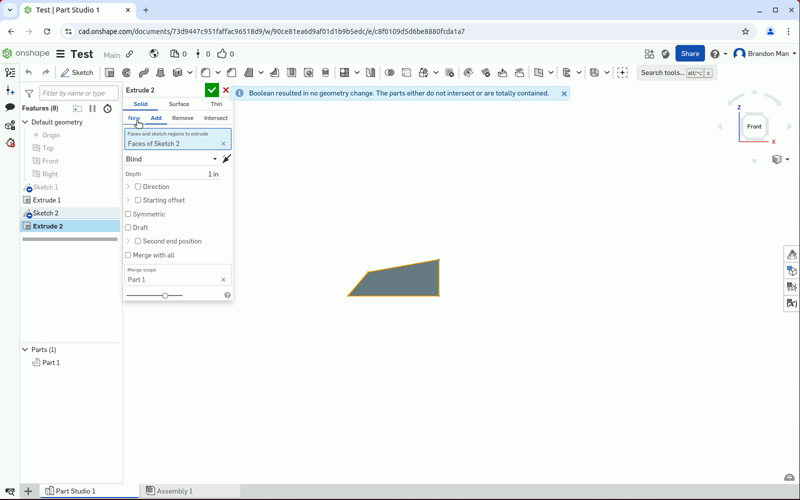
click(137, 120)
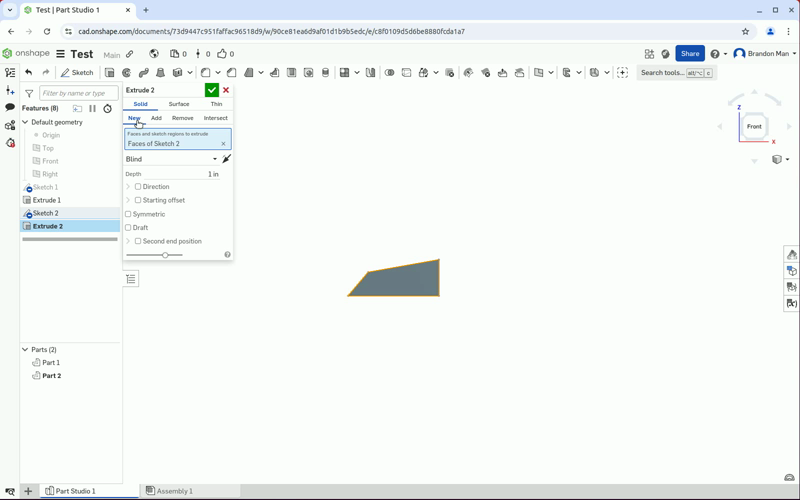
key(tab, 4)
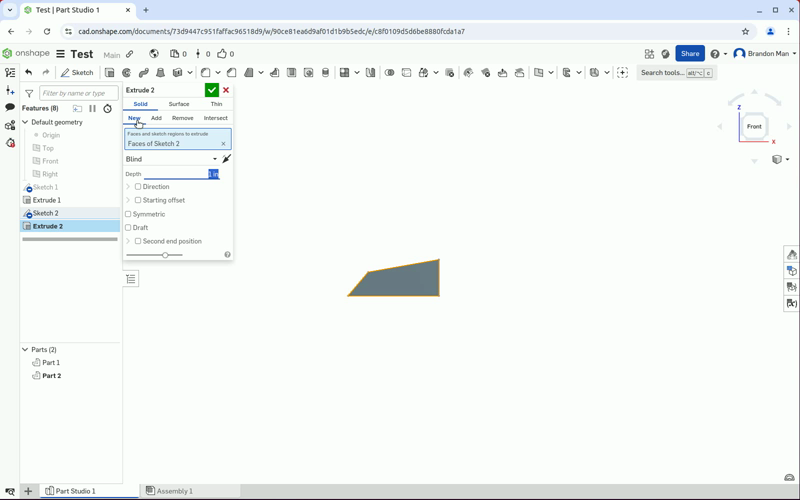
text(2.648)
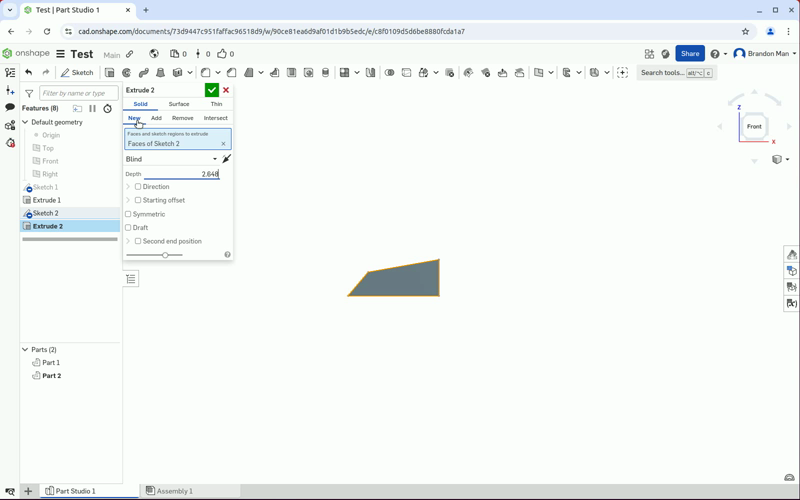
key(enter)
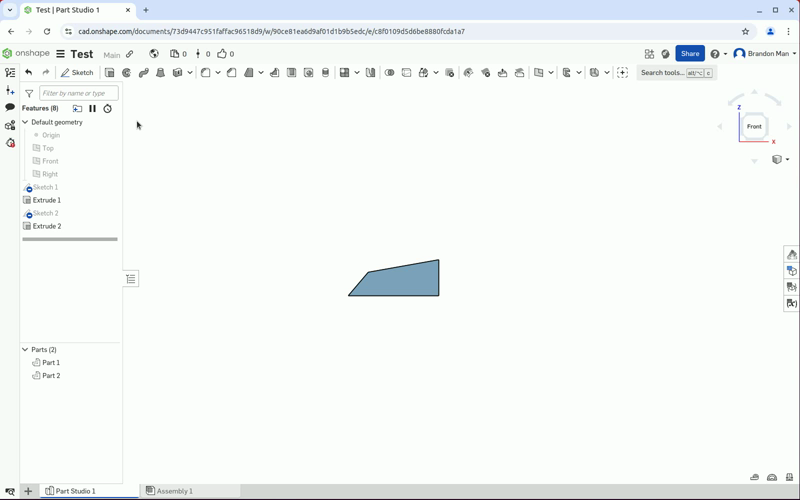
key(shift+h)
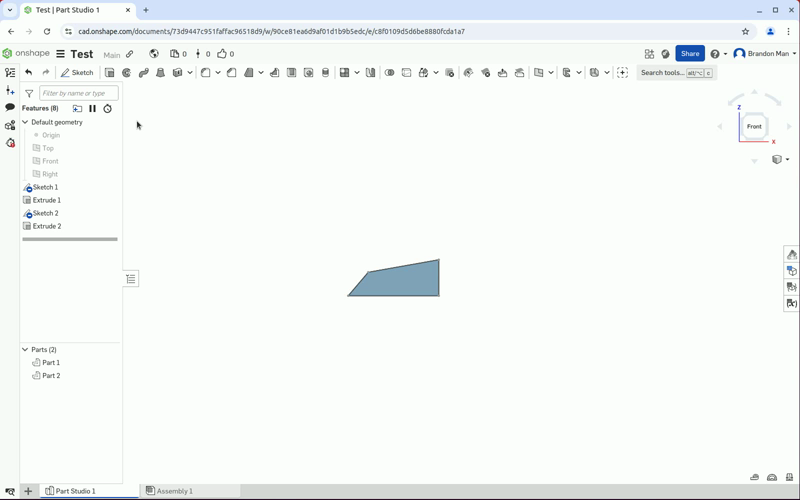
key(shift+h)
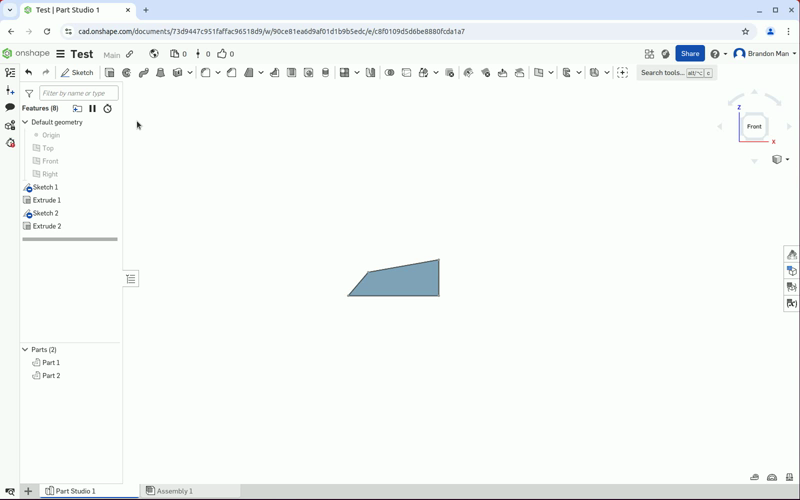
key(shift+7)
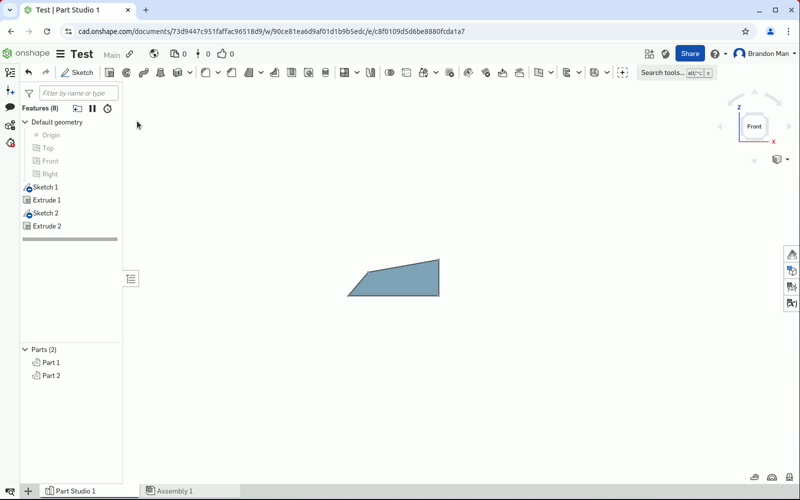
key(left, 2)
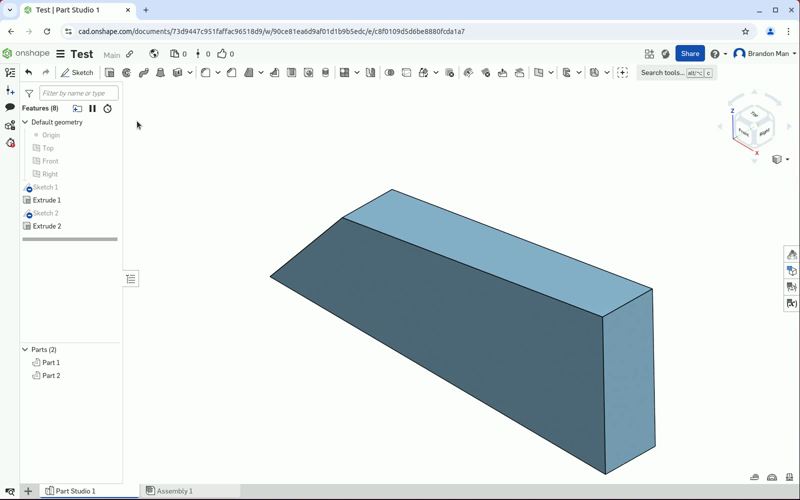
key(down, 2)
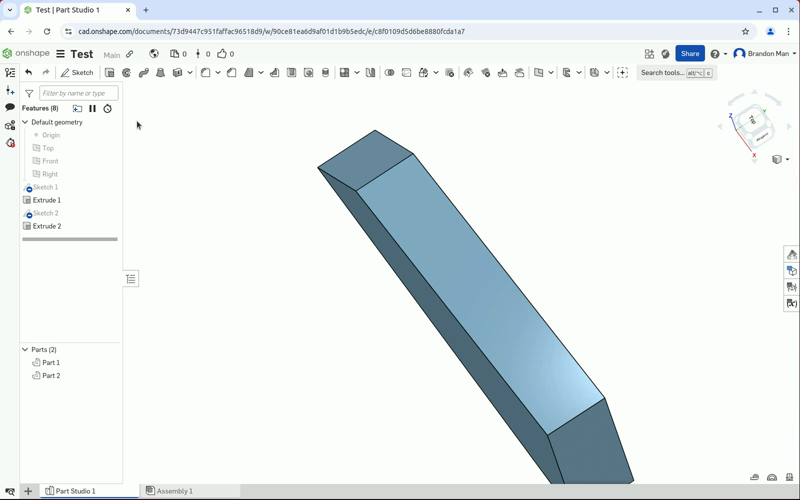
key(up, 2)
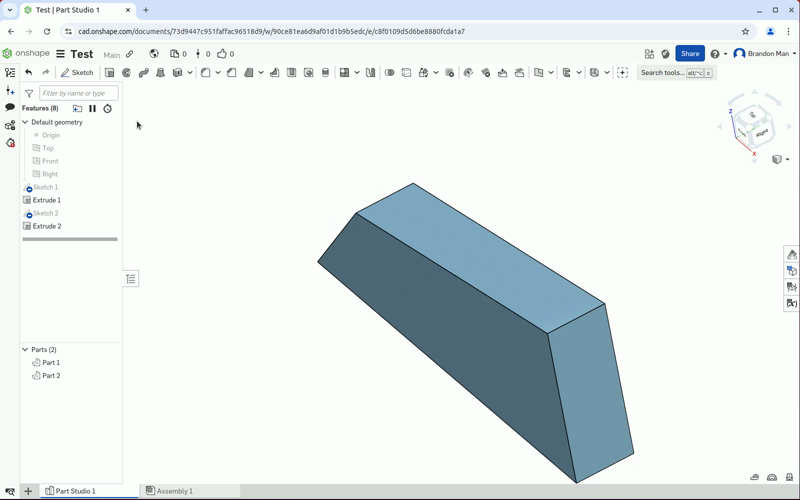
key(right, 2)
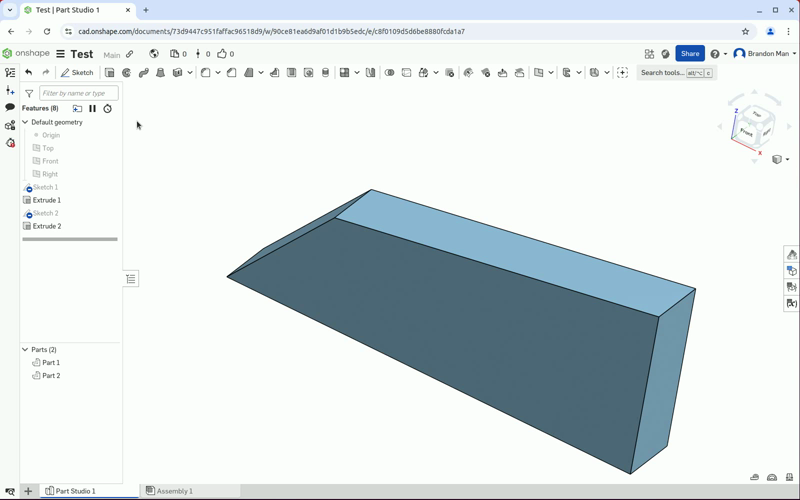
mouse_move(73, 189)
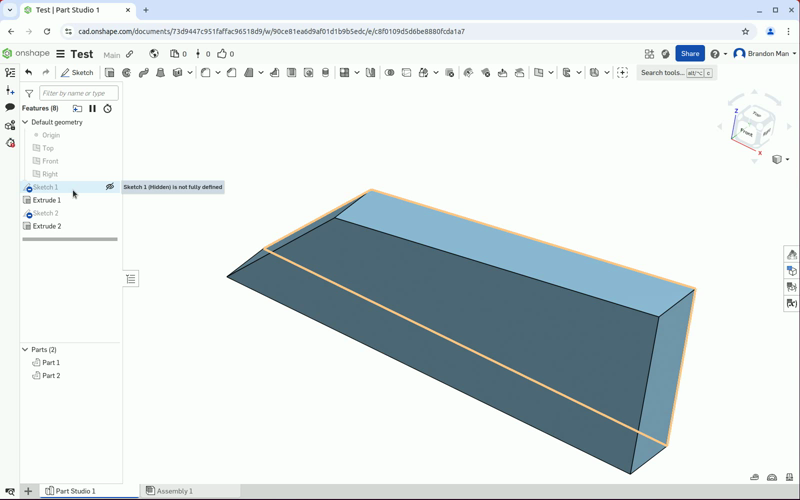
click(73, 189)